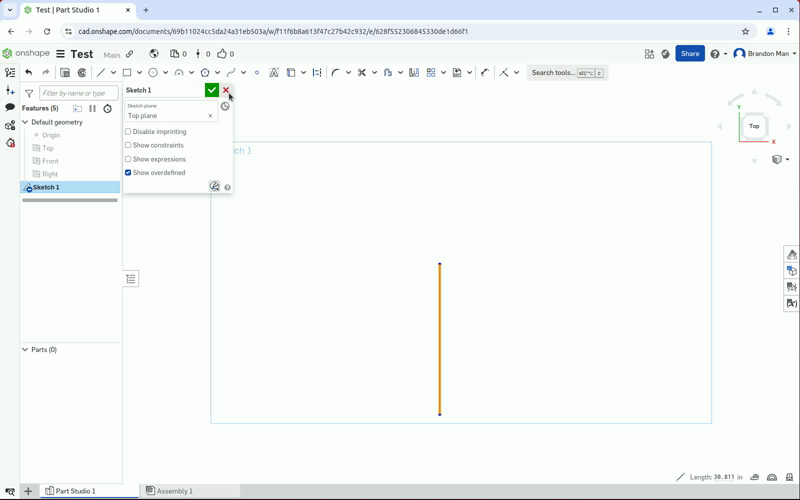
key(shift+h)
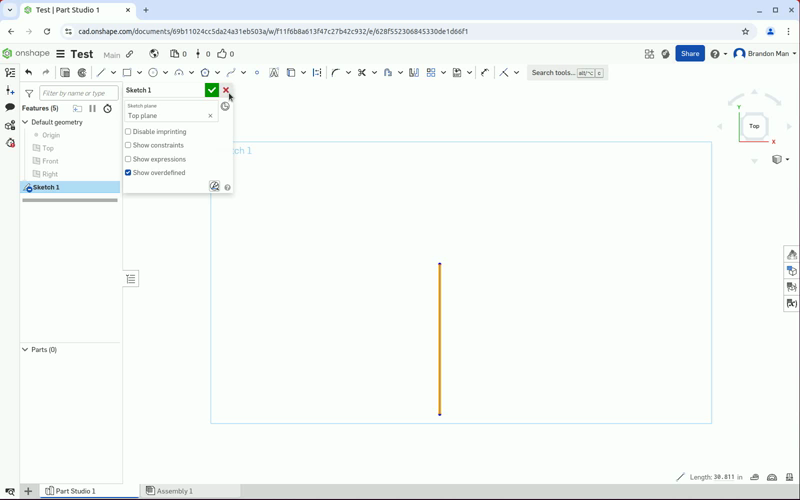
key(shift+s)
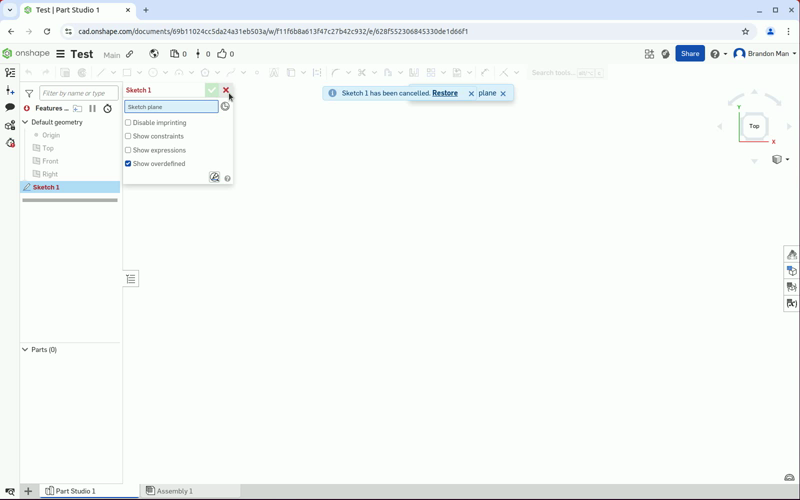
mouse_move(73, 150)
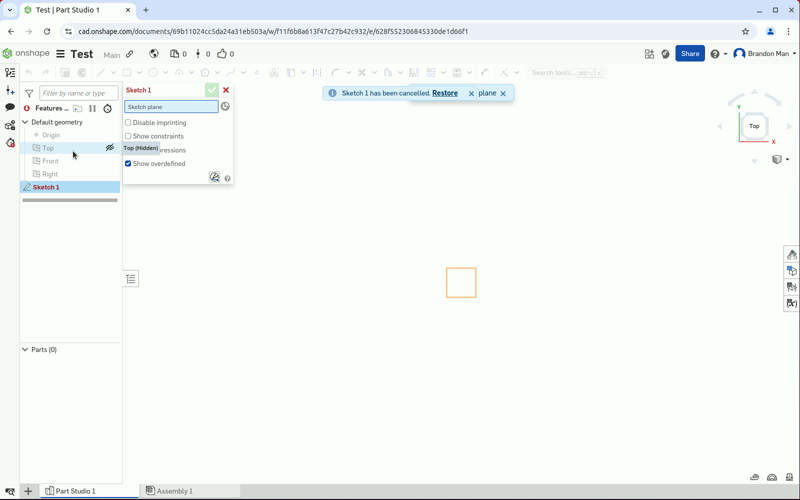
click(73, 150)
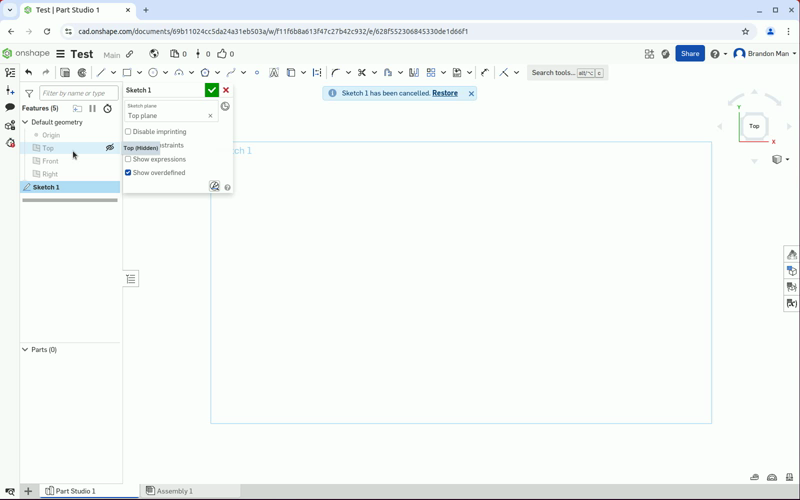
mouse_move(73, 352)
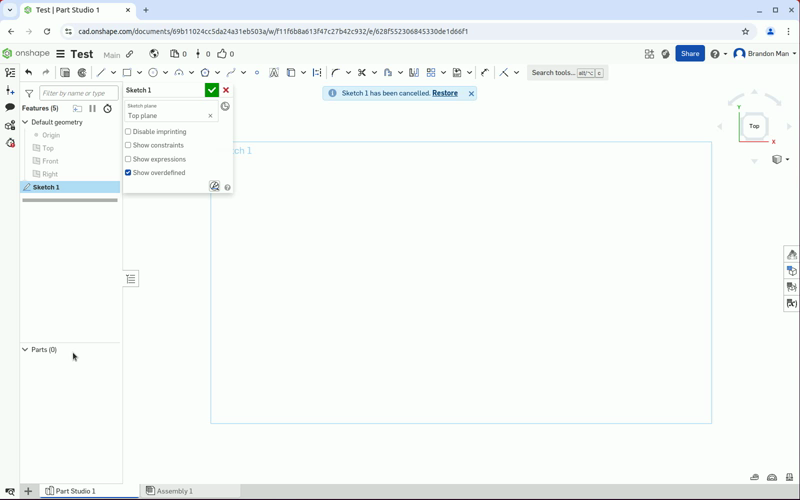
key(y)
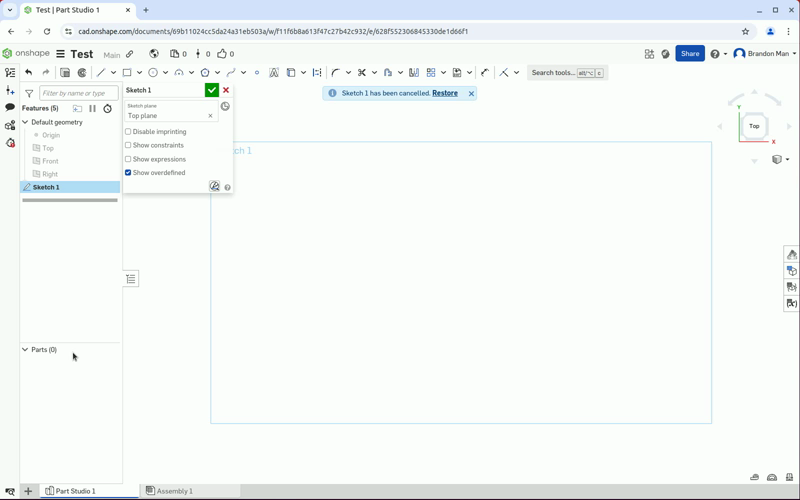
key(c)
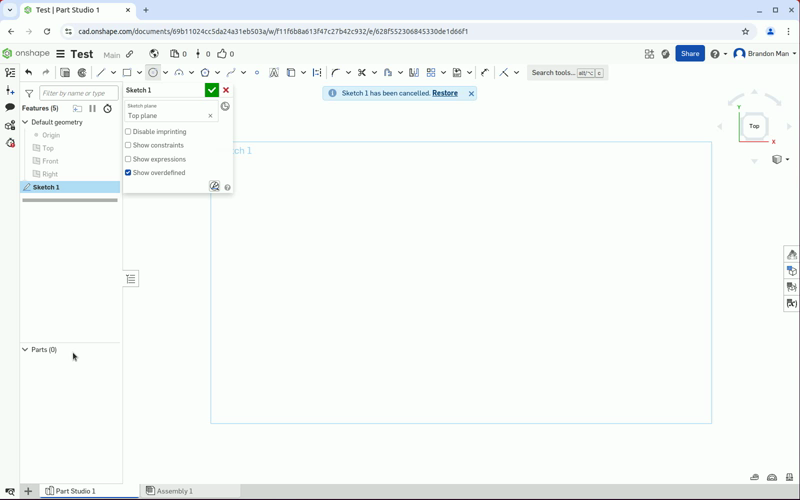
key_down(shift)
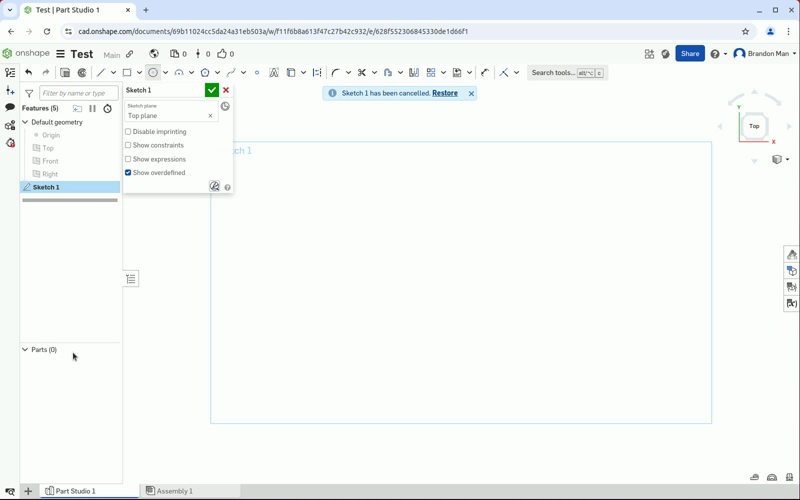
mouse_move(461, 282)
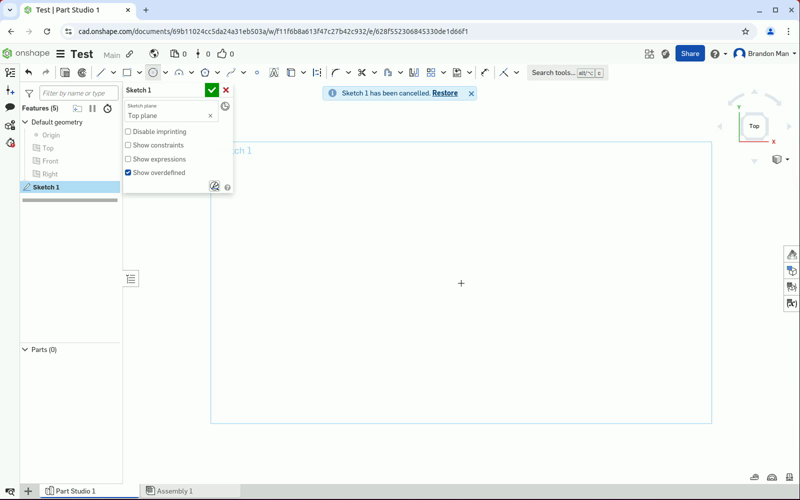
click(461, 282)
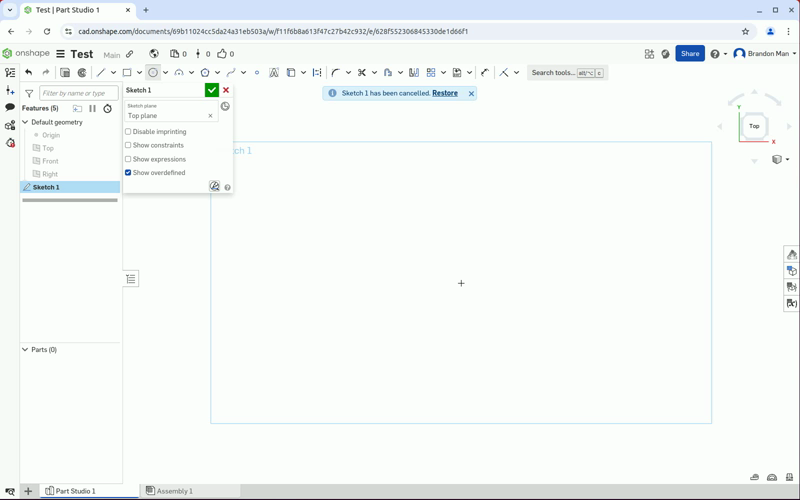
key_up(shift)
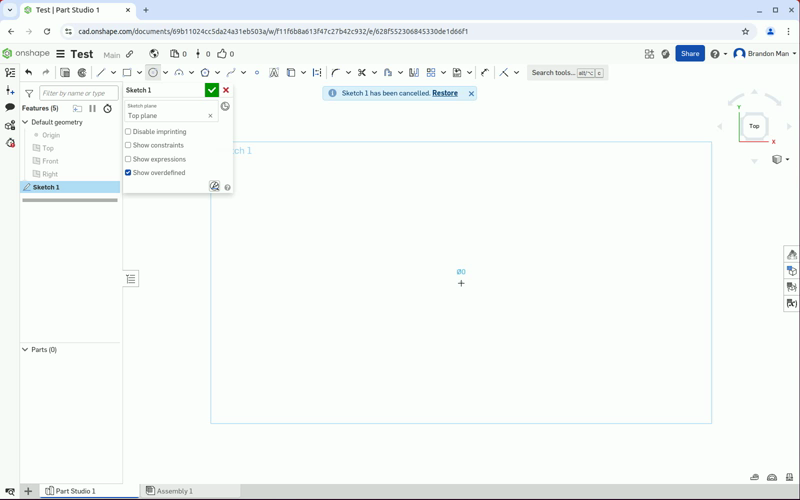
mouse_move(521, 282)
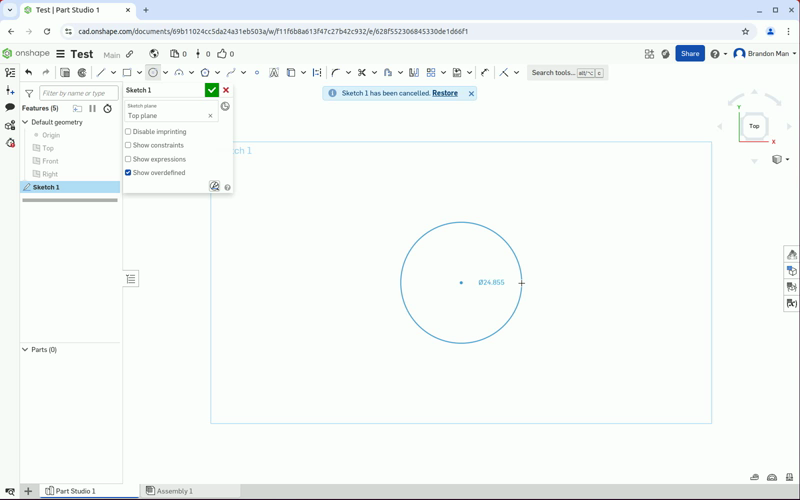
click(521, 282)
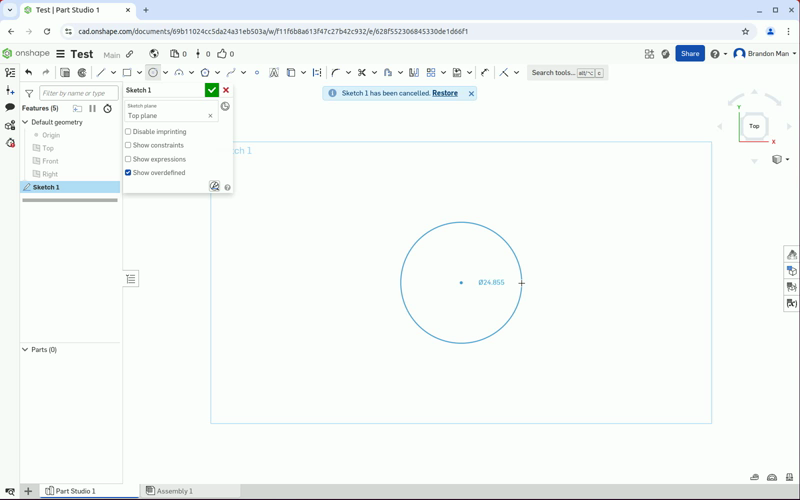
key(esc)
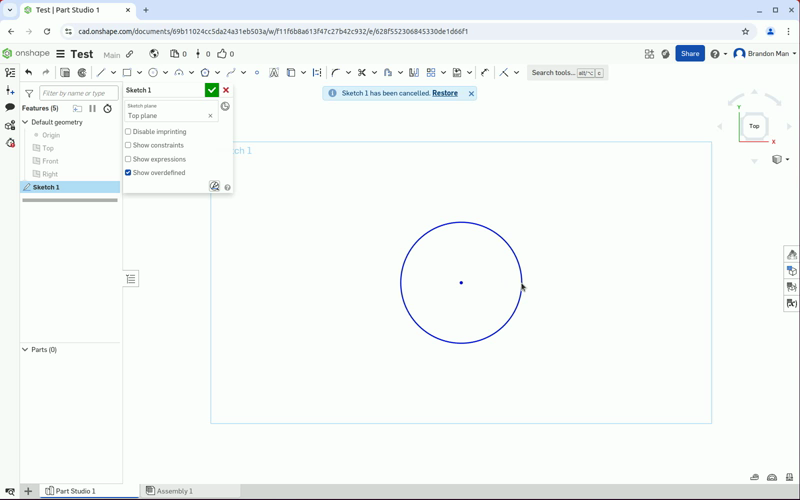
mouse_move(495, 251)
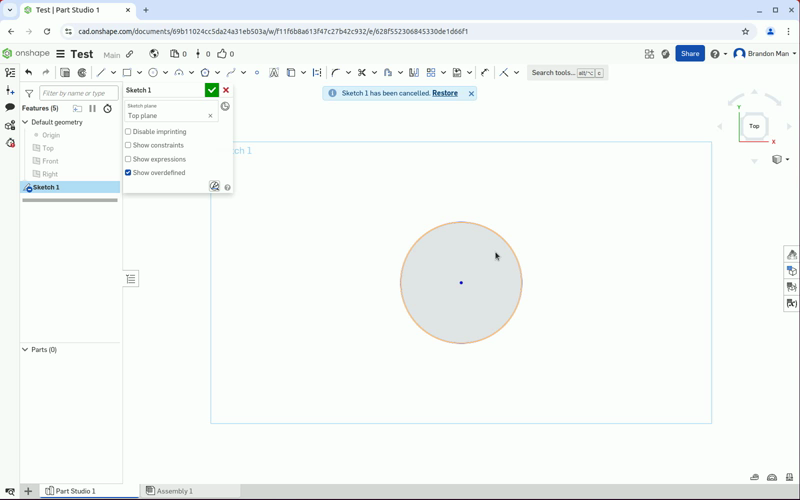
click(495, 251)
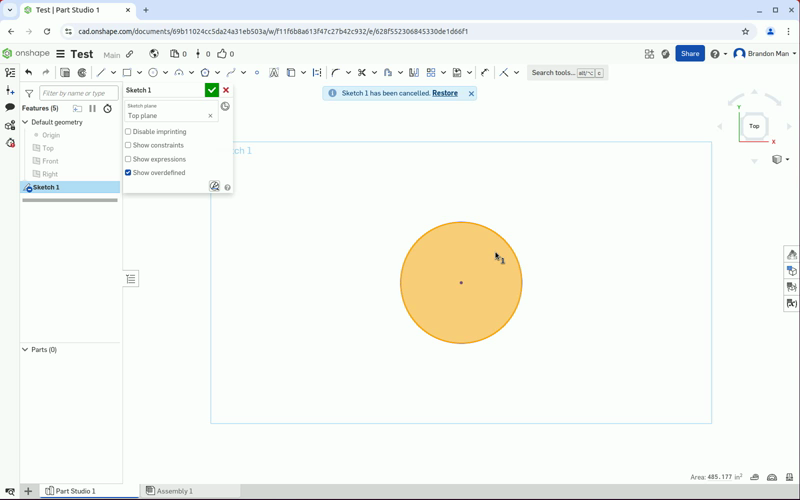
mouse_move(73, 352)
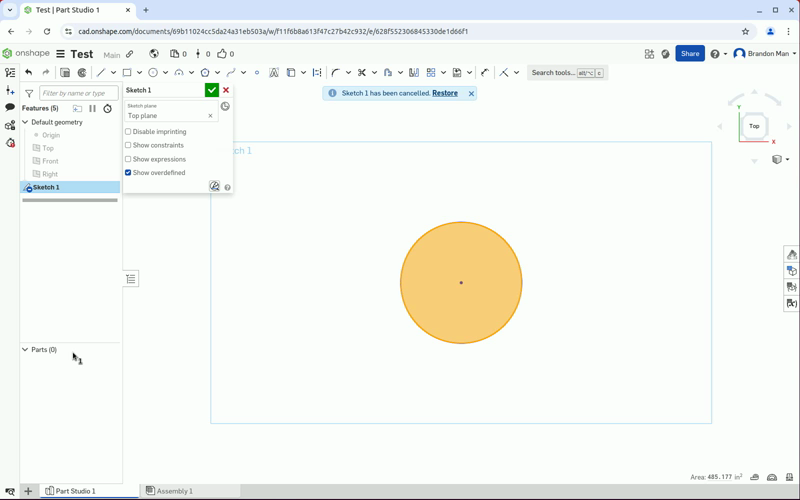
key(shift+y)
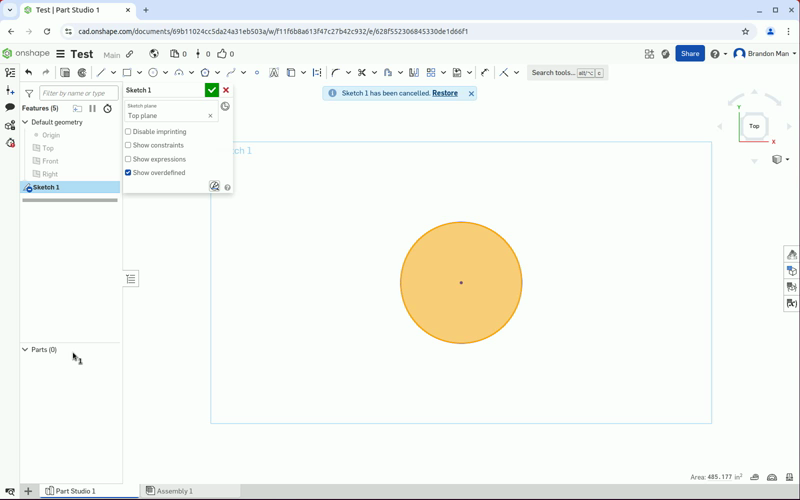
key(shift+e)
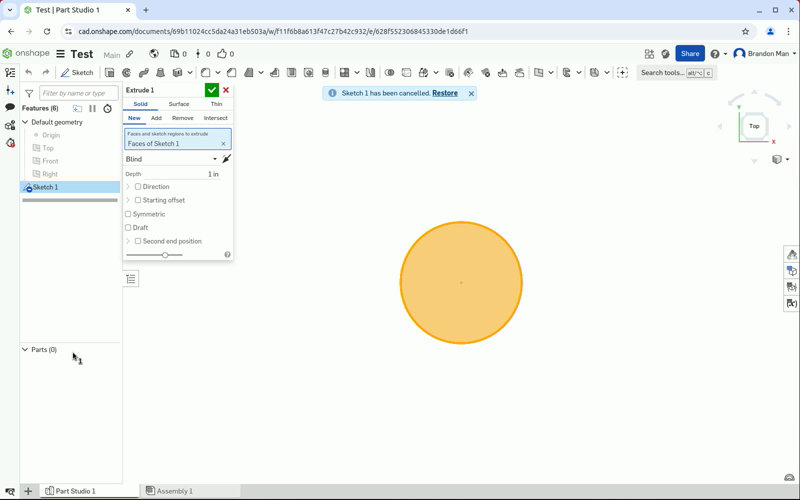
mouse_move(143, 106)
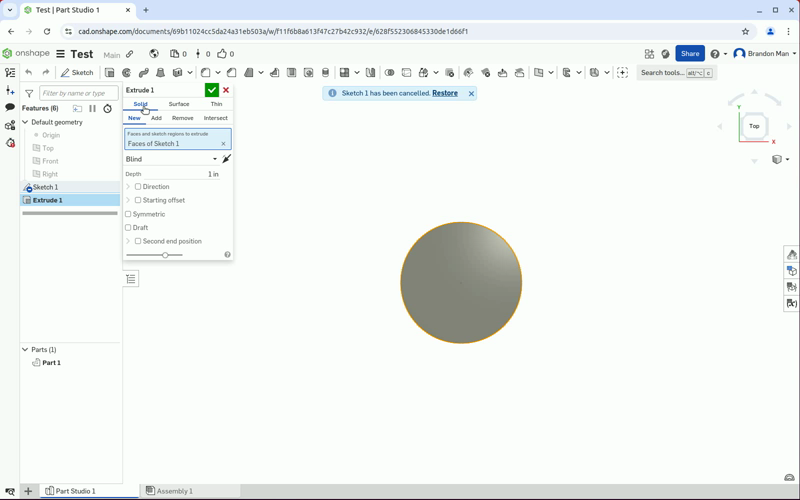
click(143, 106)
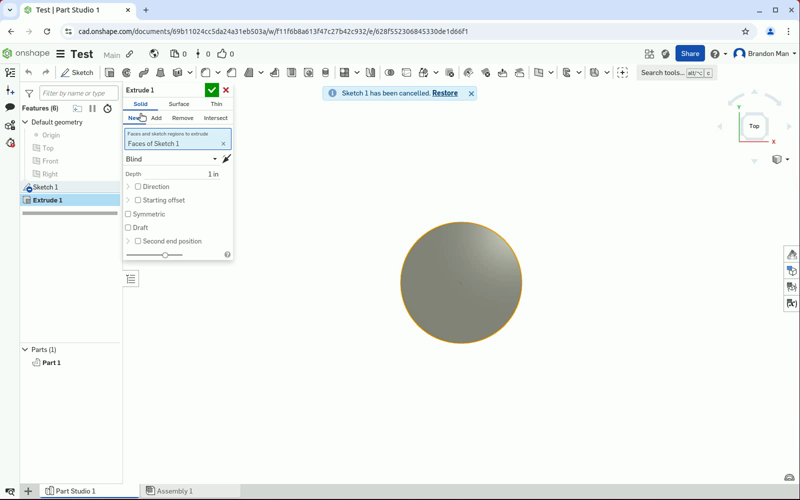
mouse_move(137, 120)
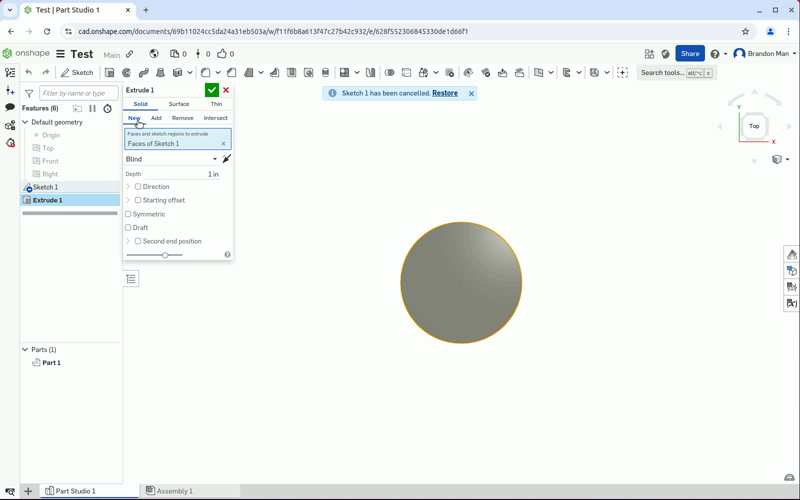
click(137, 120)
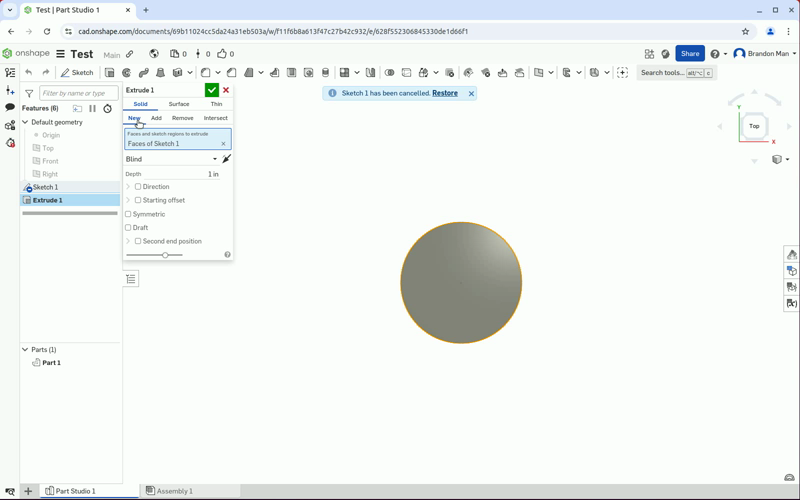
key(tab, 4)
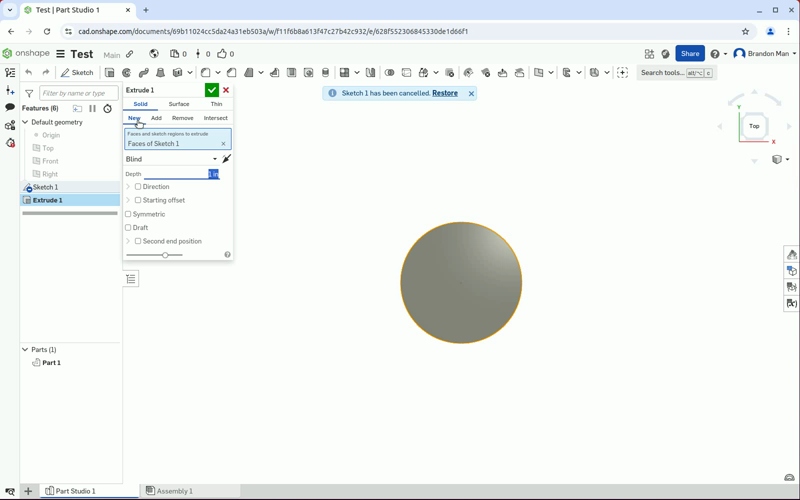
text(23.108)
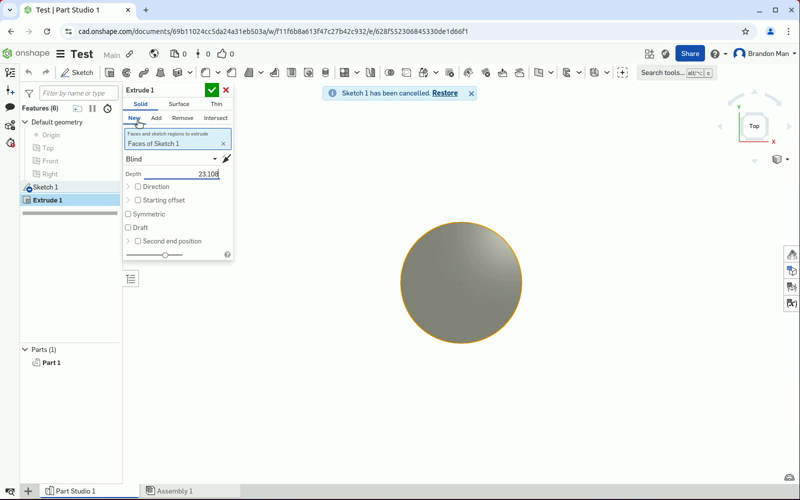
key(enter)
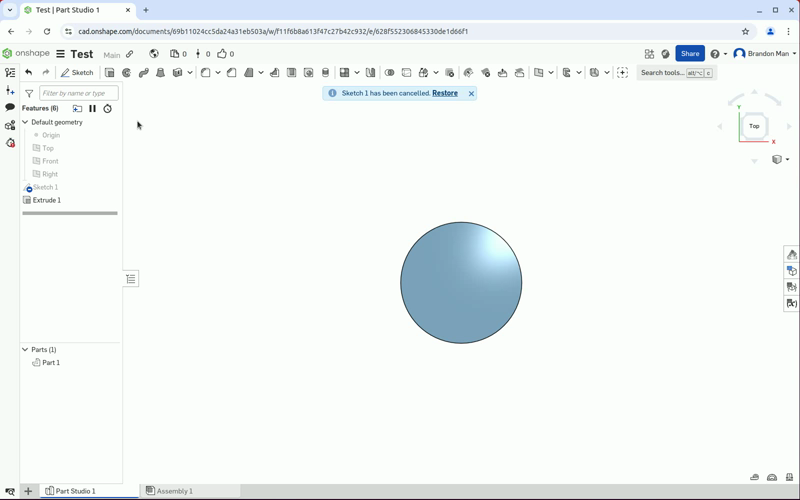
key(shift+h)
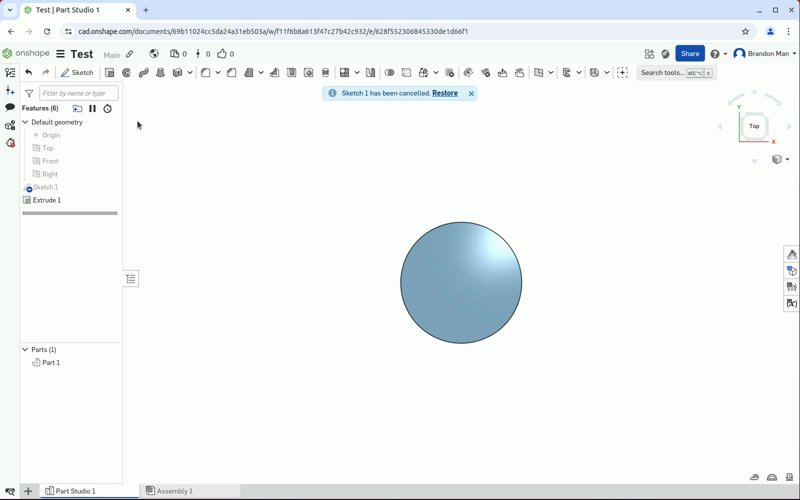
key(shift+h)
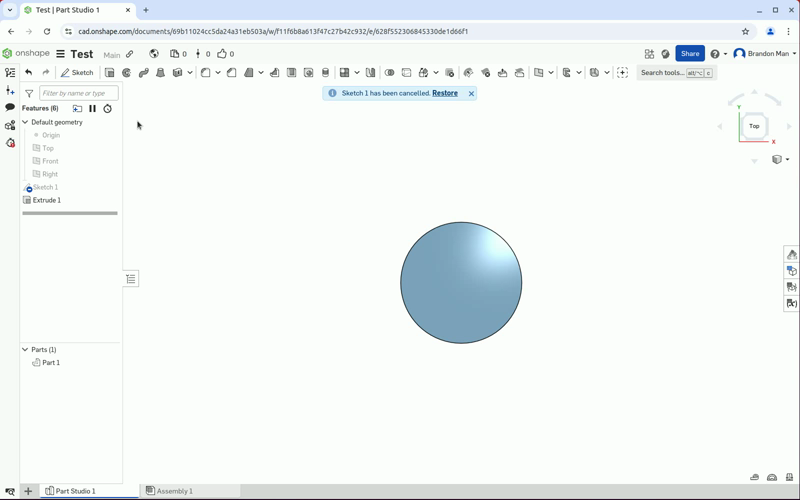
mouse_move(73, 189)
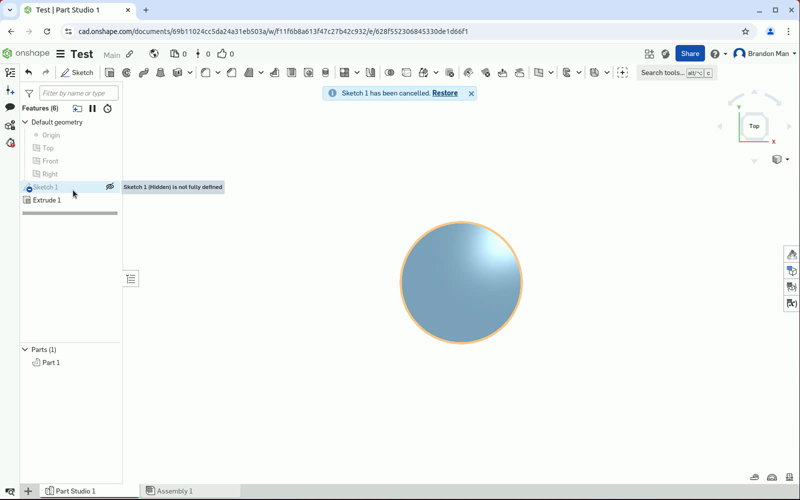
click(73, 189)
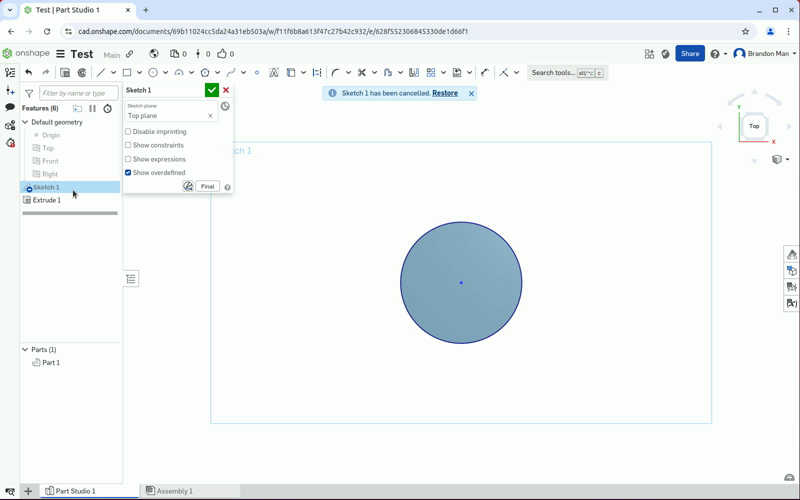
mouse_move(229, 92)
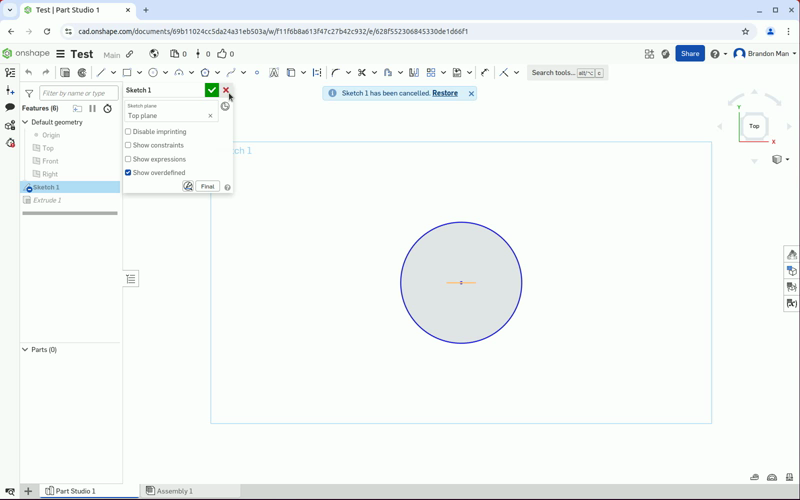
click(229, 92)
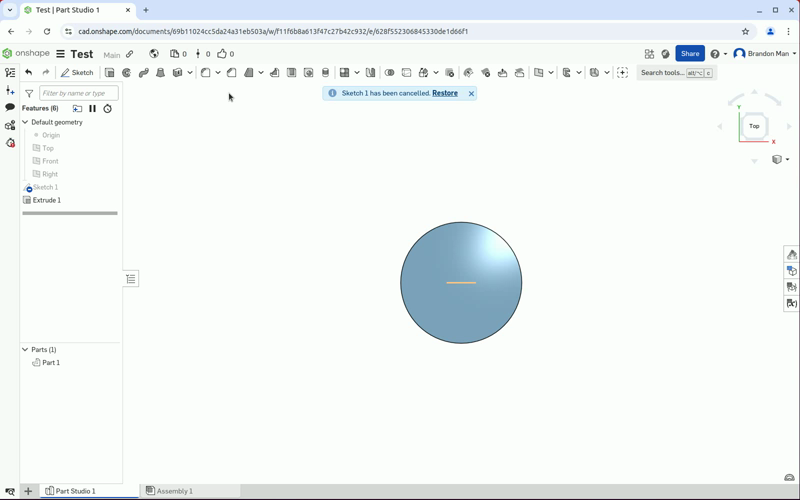
mouse_move(541, 75)
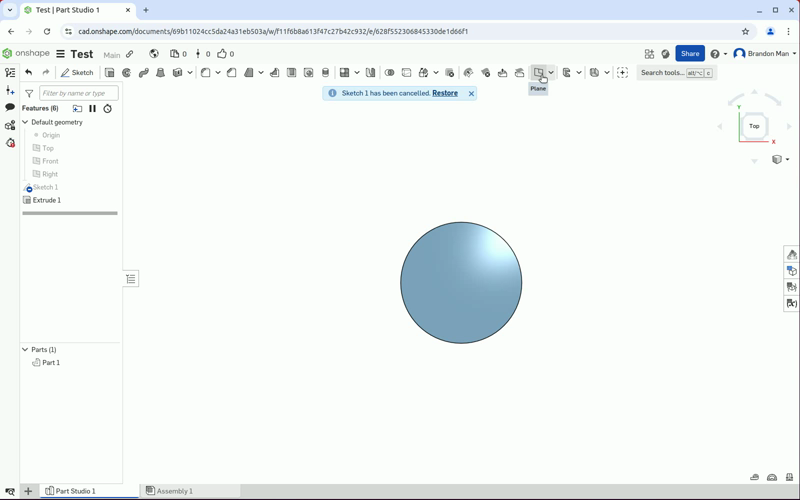
click(541, 75)
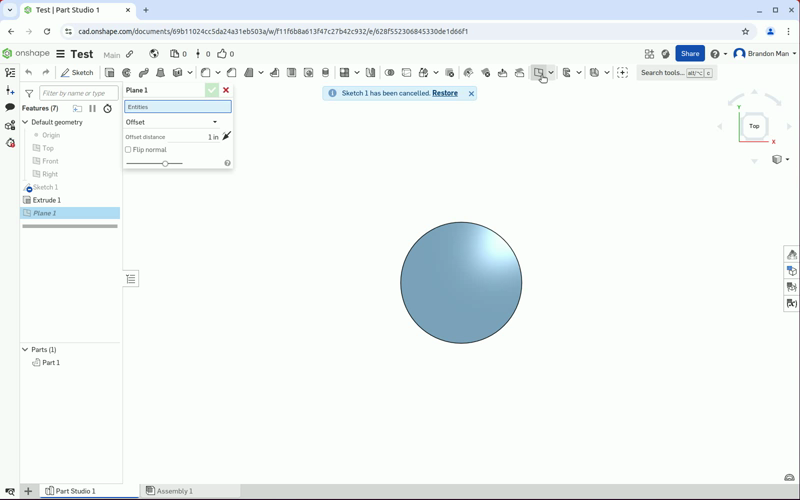
mouse_move(73, 150)
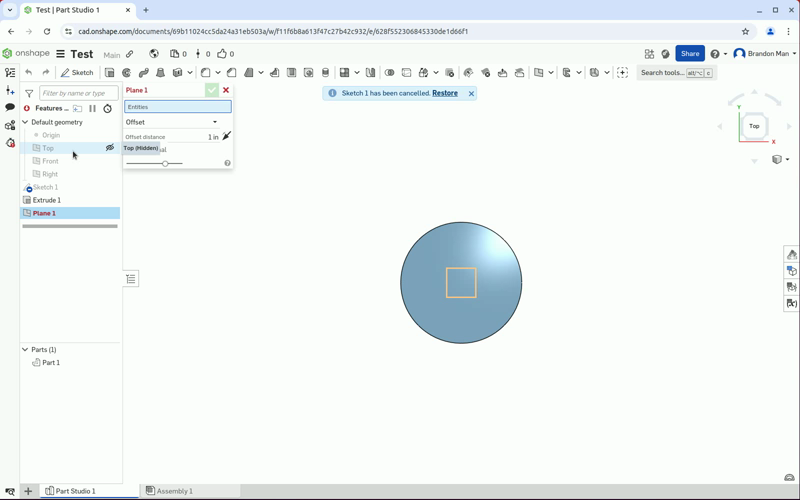
click(73, 150)
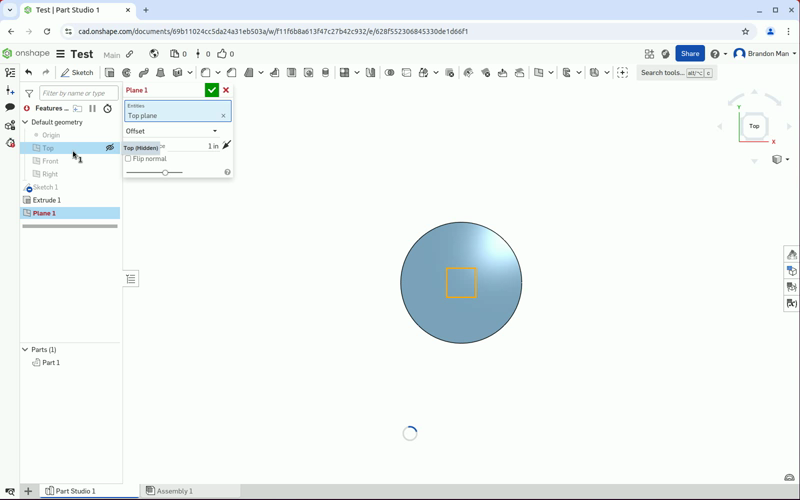
key(tab, 2)
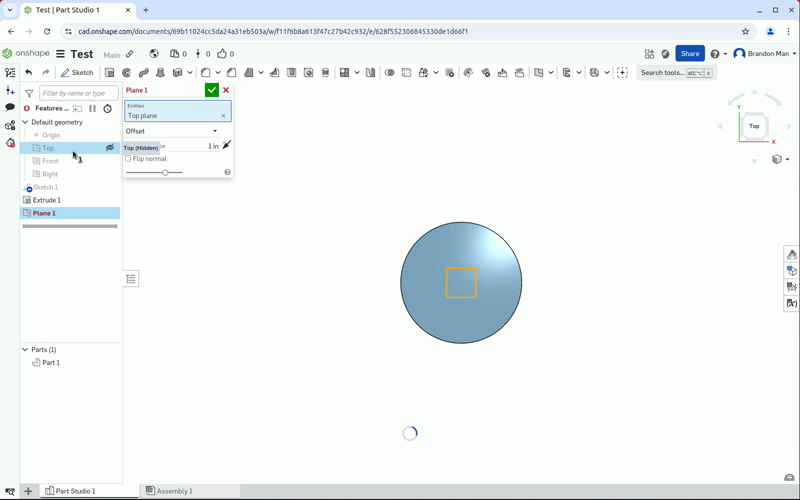
text(23.108)
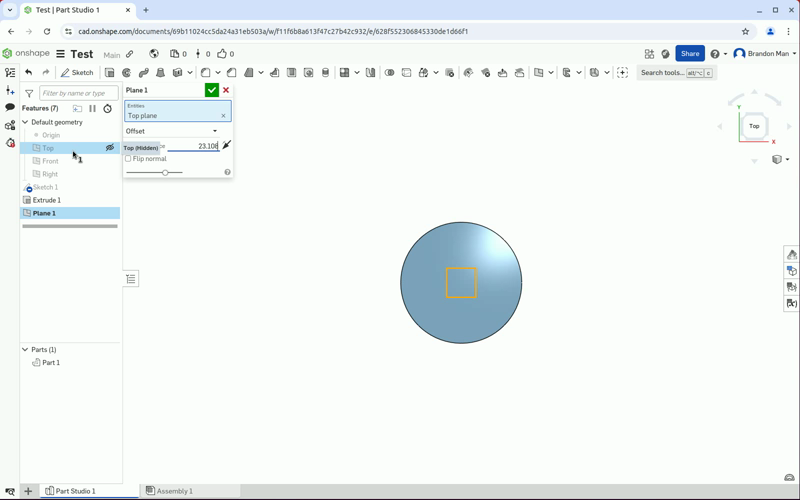
key(enter, 2)
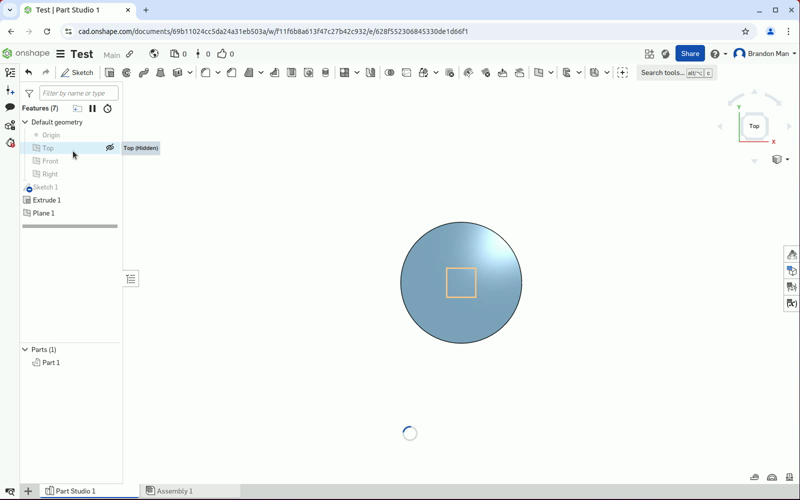
key(shift+s)
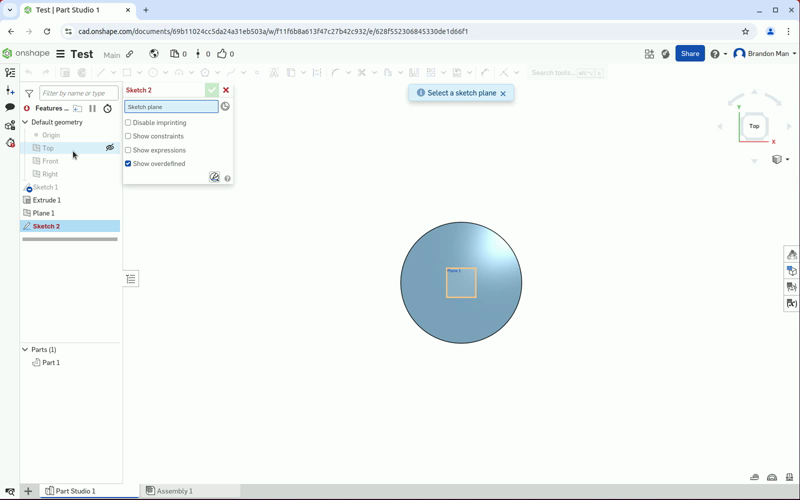
mouse_move(73, 215)
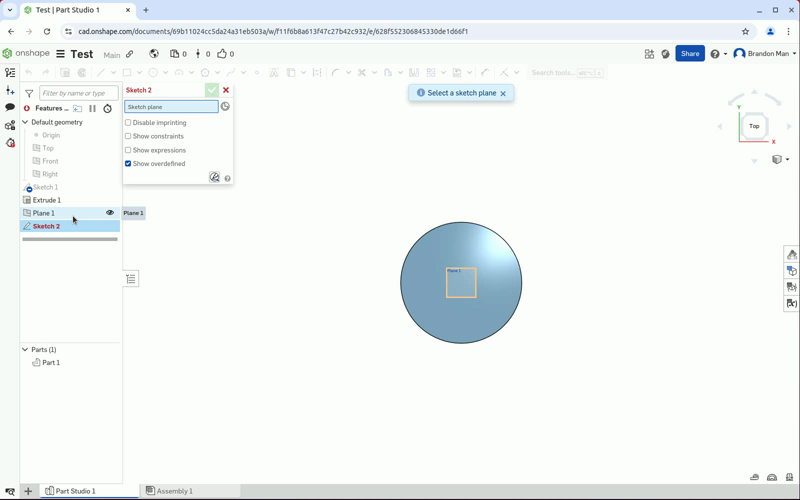
click(73, 215)
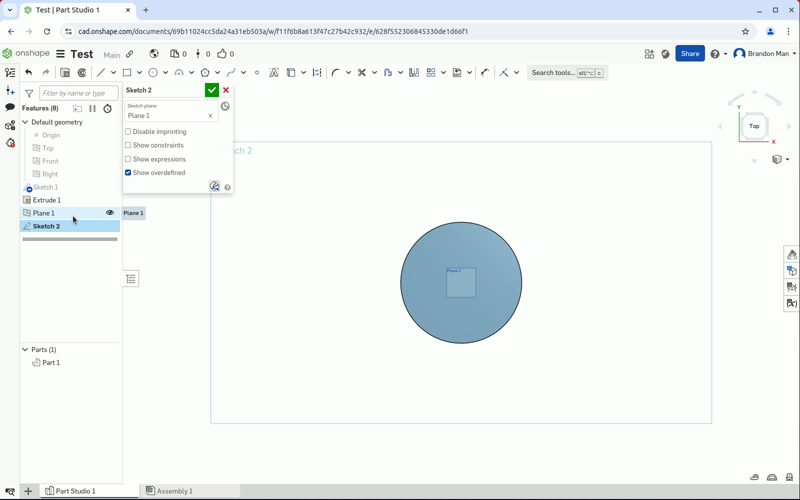
mouse_move(73, 352)
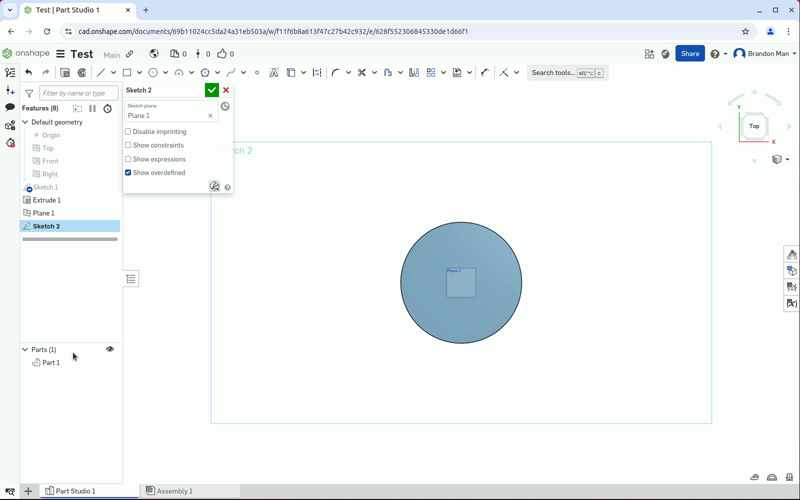
key(y)
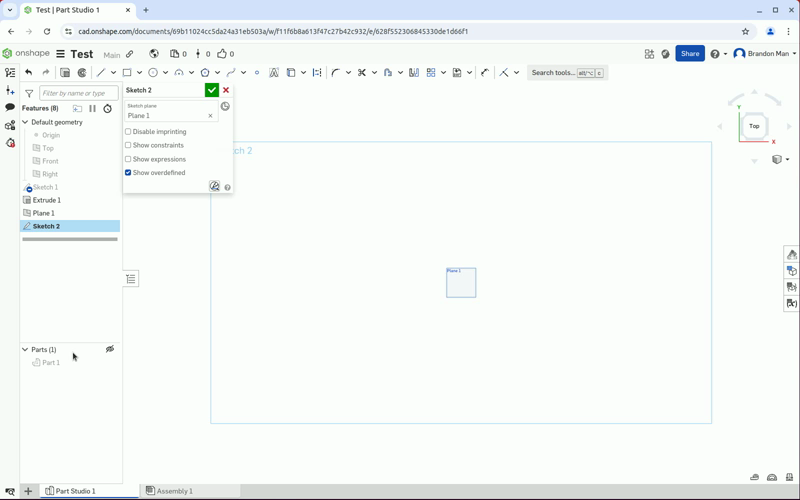
key(l)
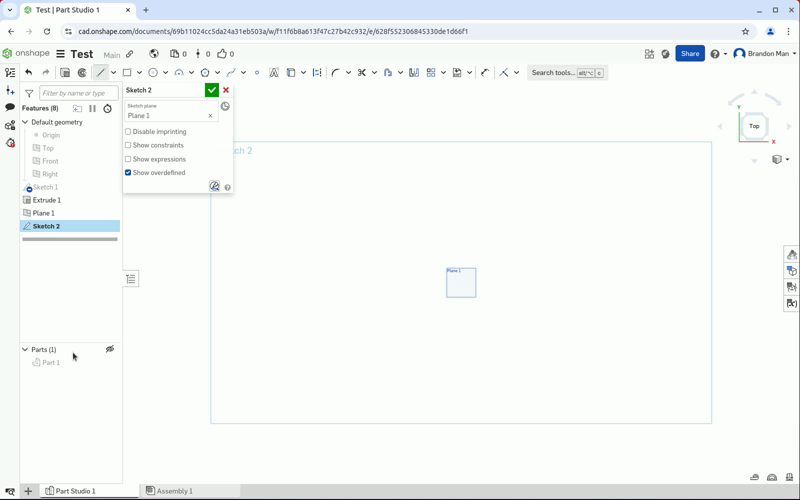
key_down(shift)
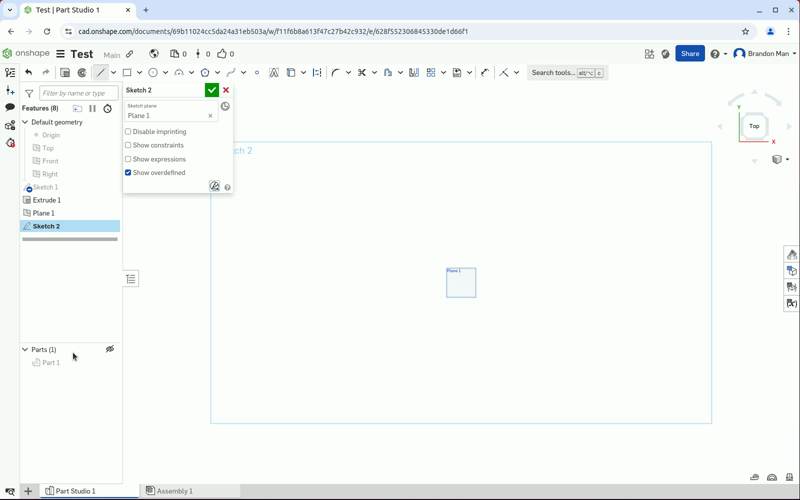
mouse_move(416, 282)
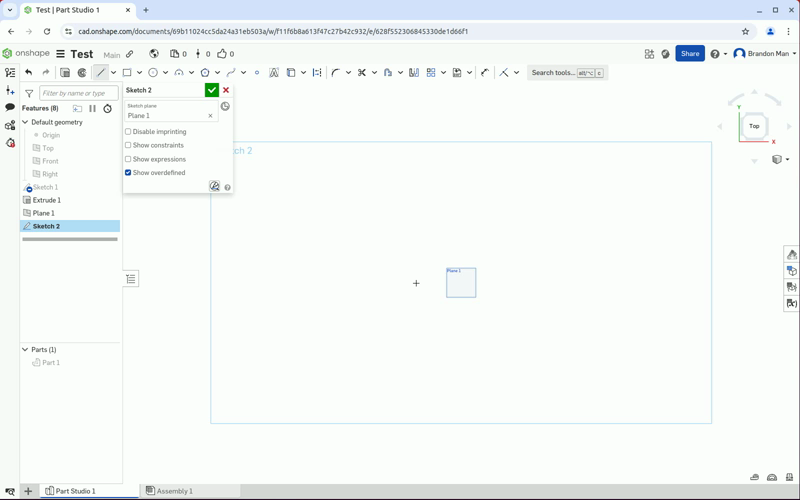
click(416, 282)
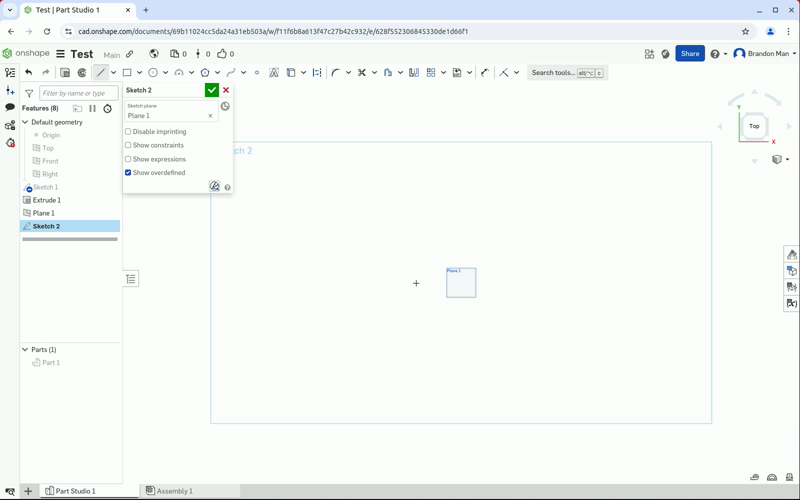
key_up(shift)
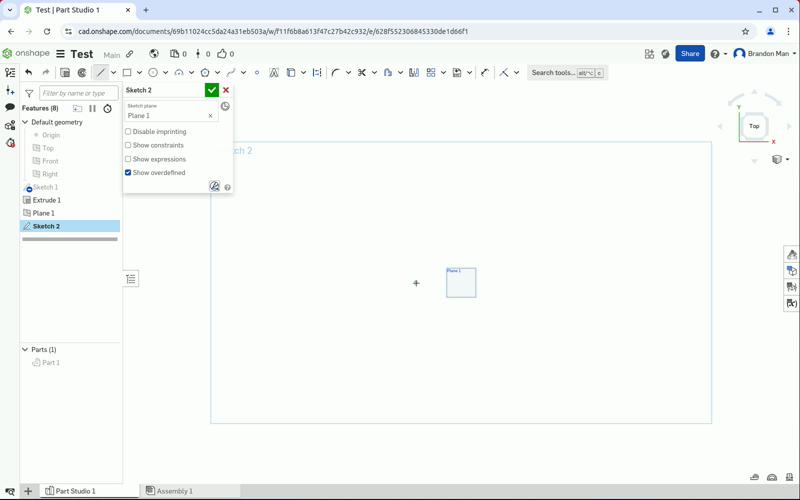
key_down(shift)
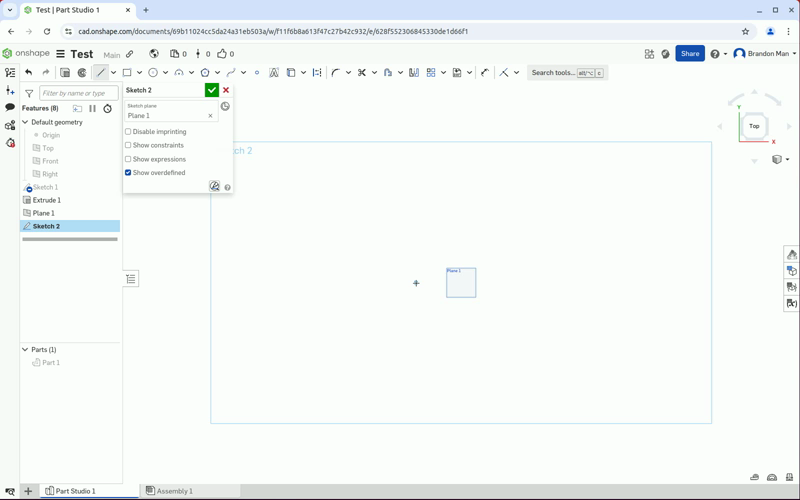
mouse_move(446, 282)
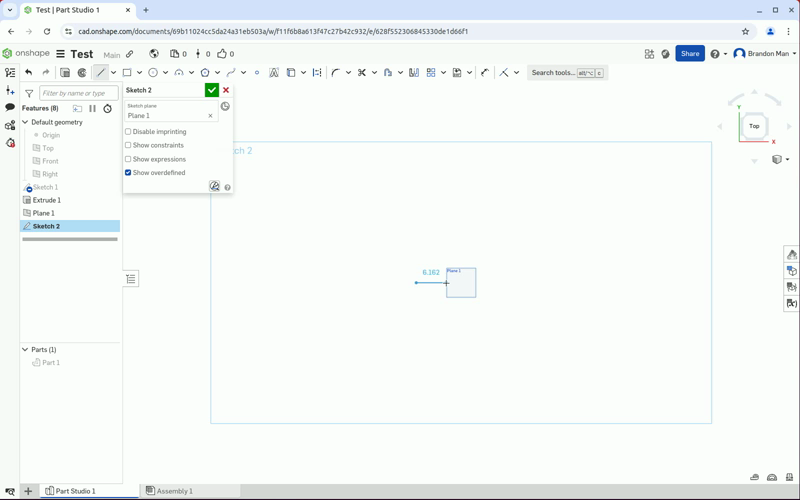
mouse_move(438, 321)
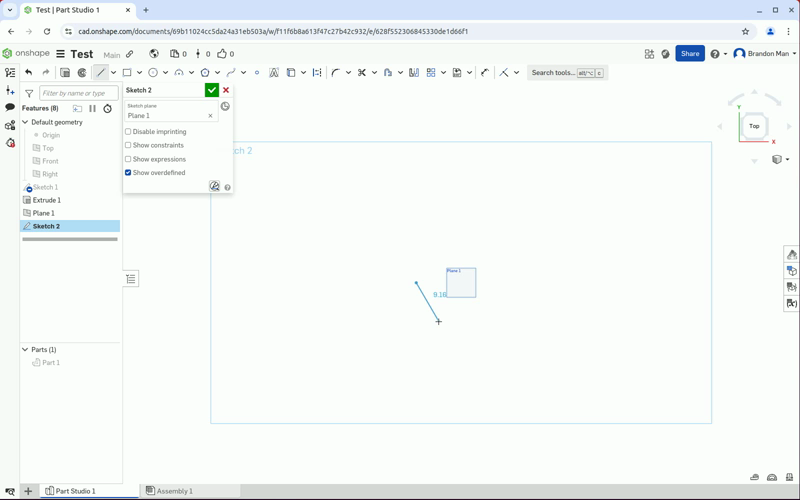
click(438, 321)
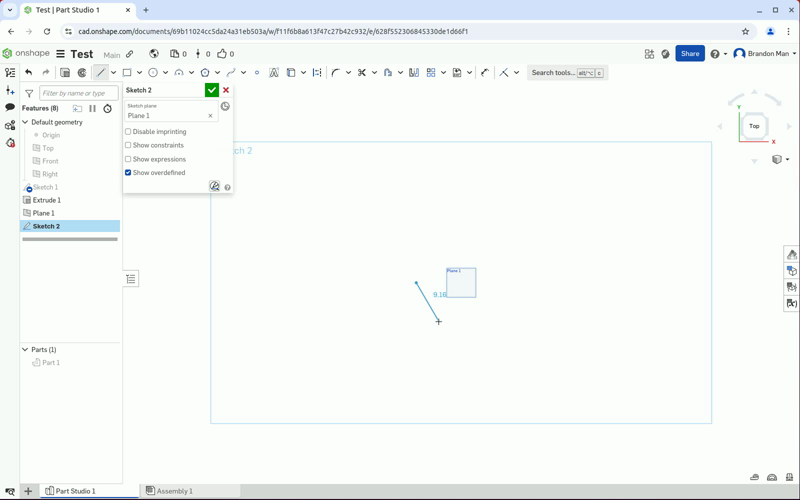
key_up(shift)
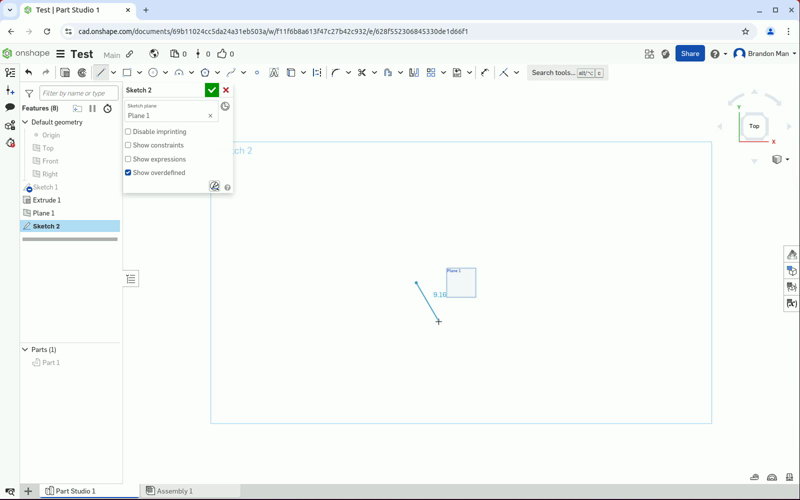
key_down(shift)
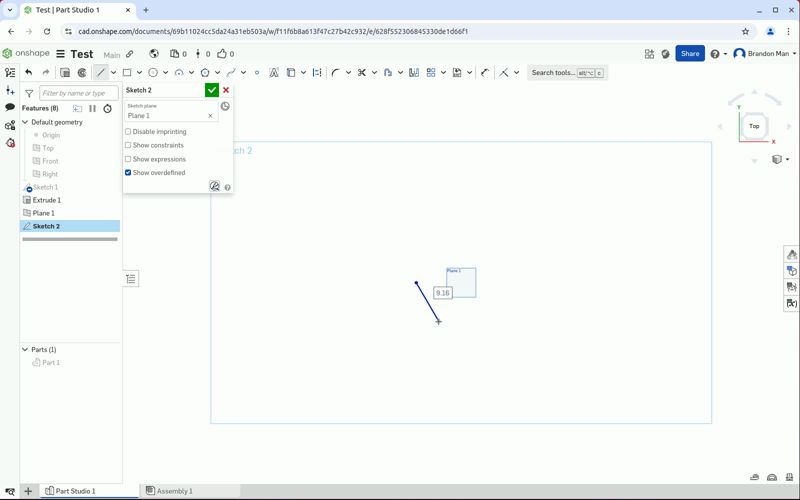
mouse_move(468, 321)
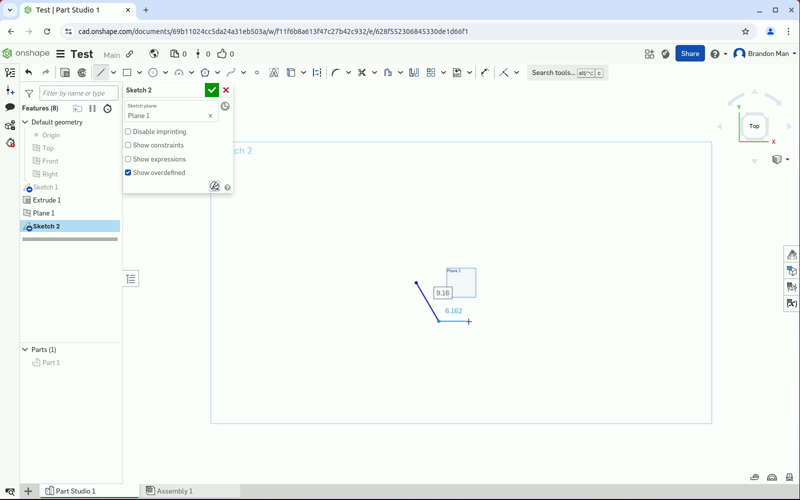
mouse_move(482, 321)
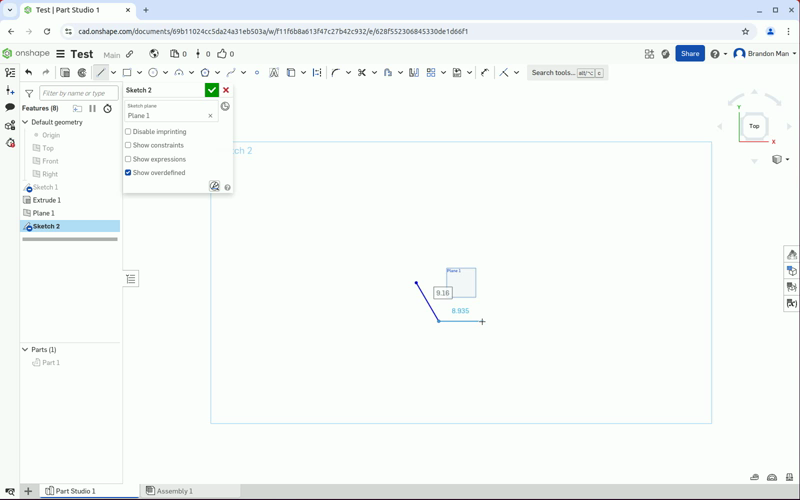
click(482, 321)
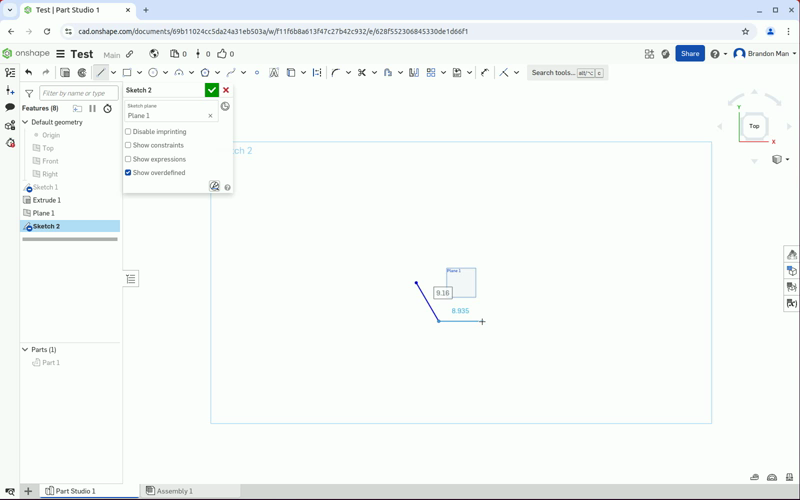
key_up(shift)
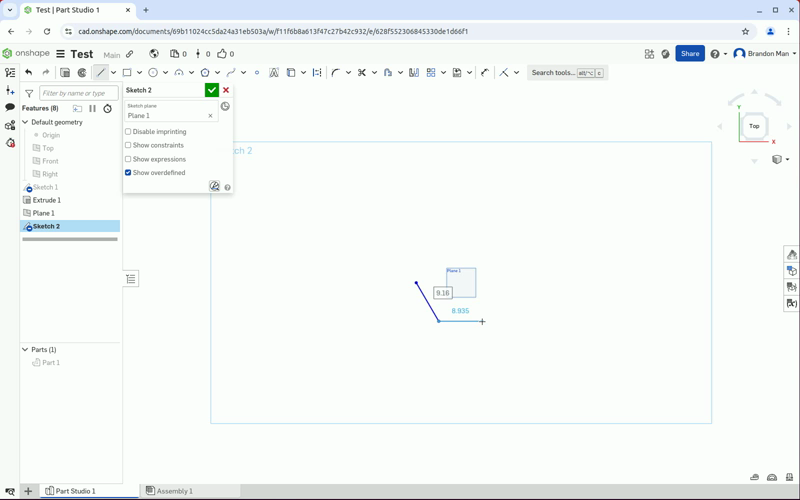
key_down(shift)
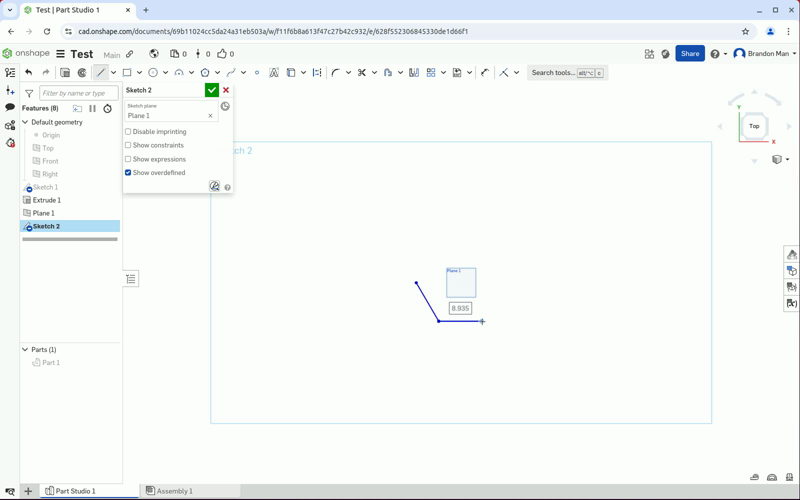
mouse_move(512, 321)
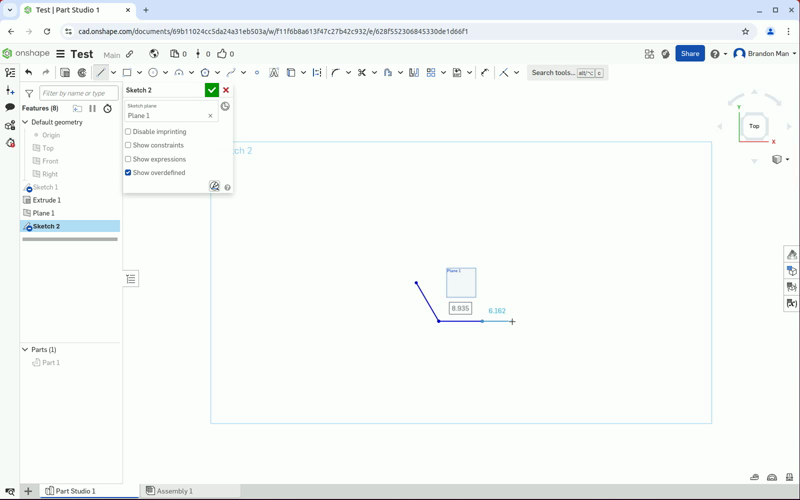
mouse_move(504, 282)
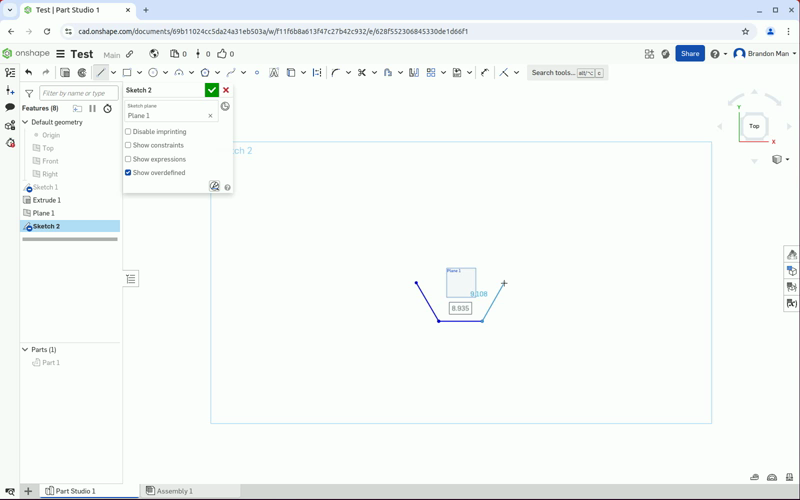
click(504, 282)
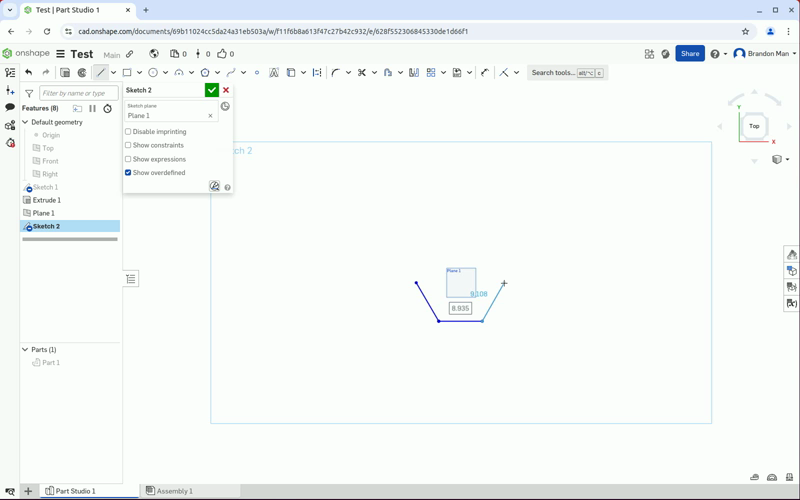
key_up(shift)
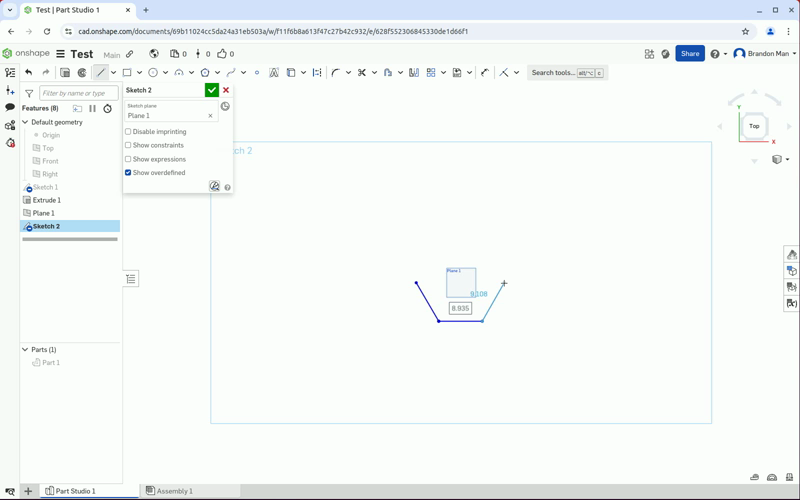
key_down(shift)
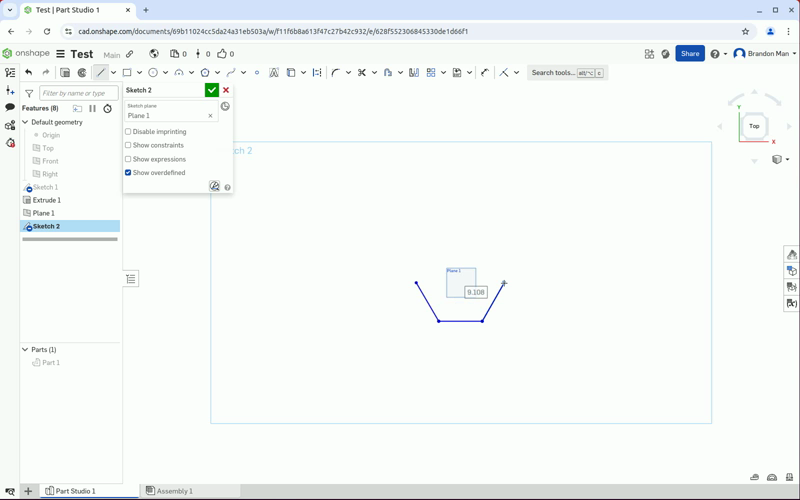
mouse_move(534, 282)
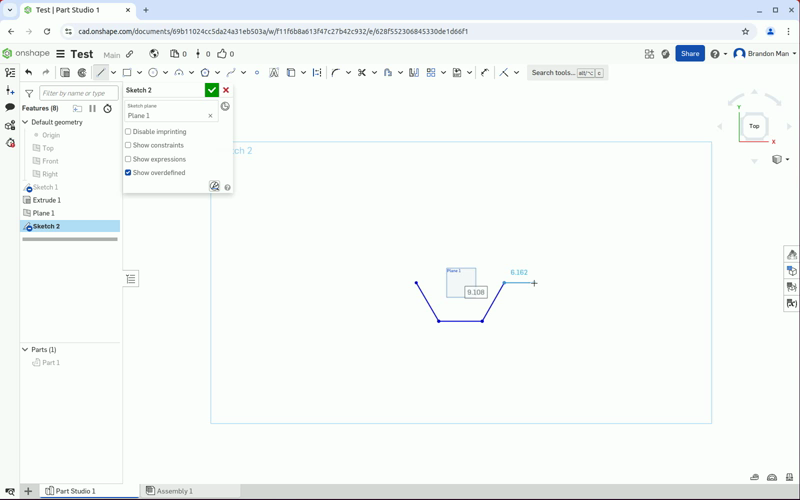
mouse_move(482, 244)
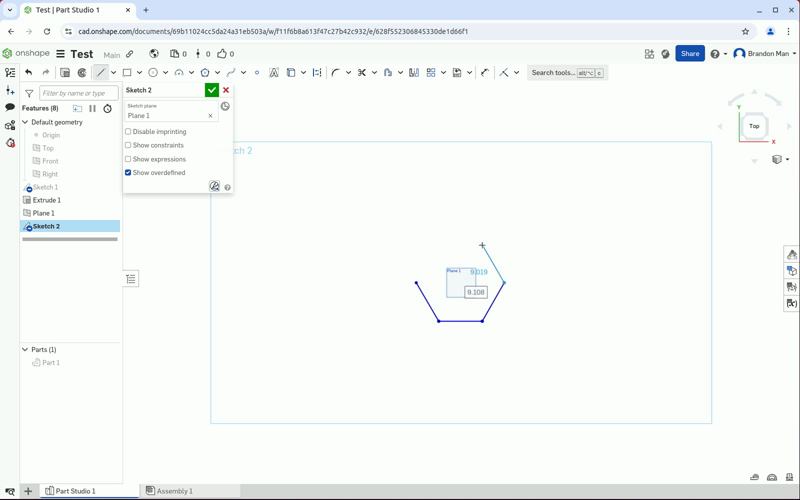
click(482, 244)
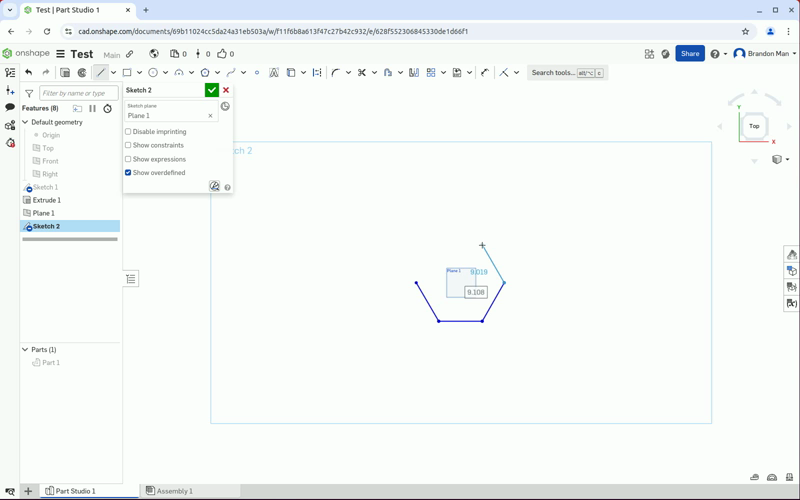
key_up(shift)
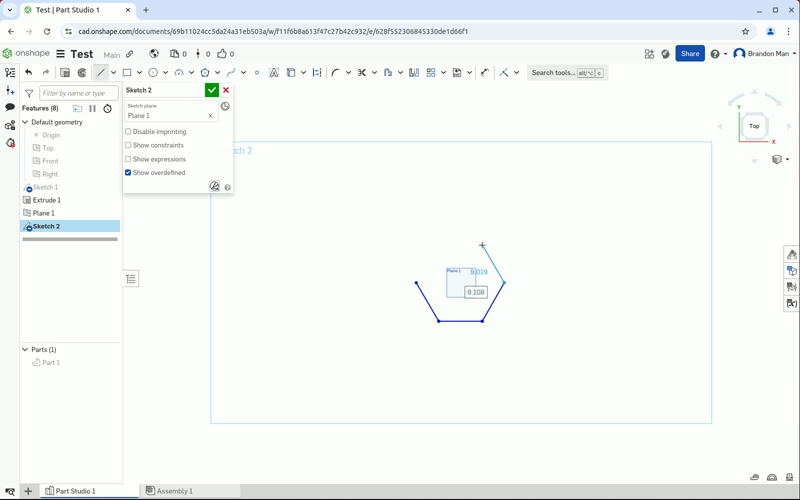
key_down(shift)
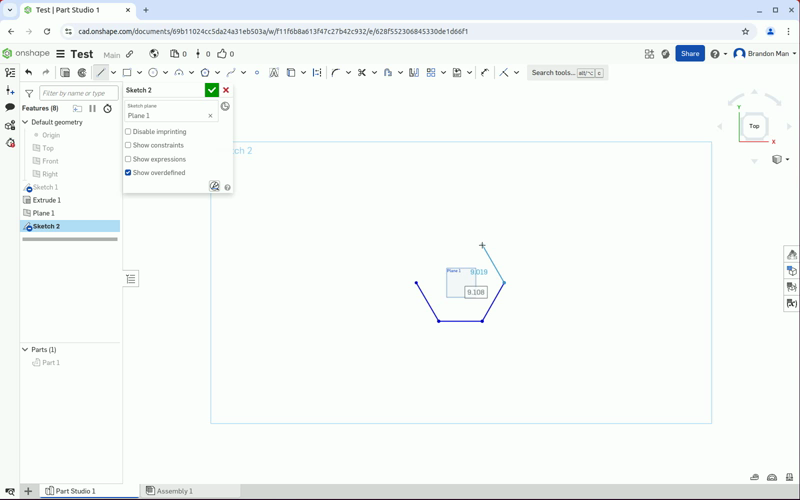
mouse_move(512, 244)
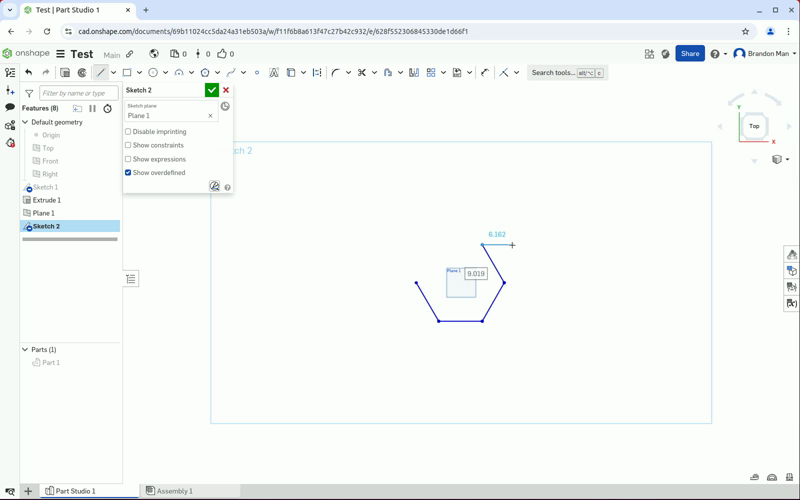
mouse_move(438, 244)
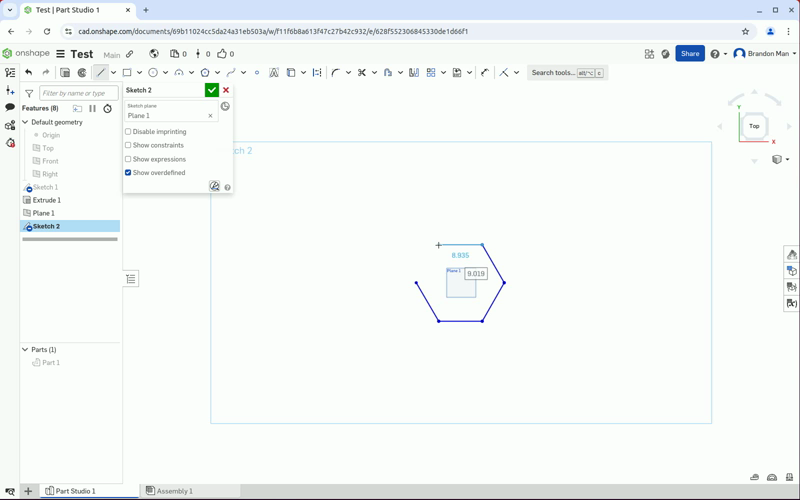
click(438, 244)
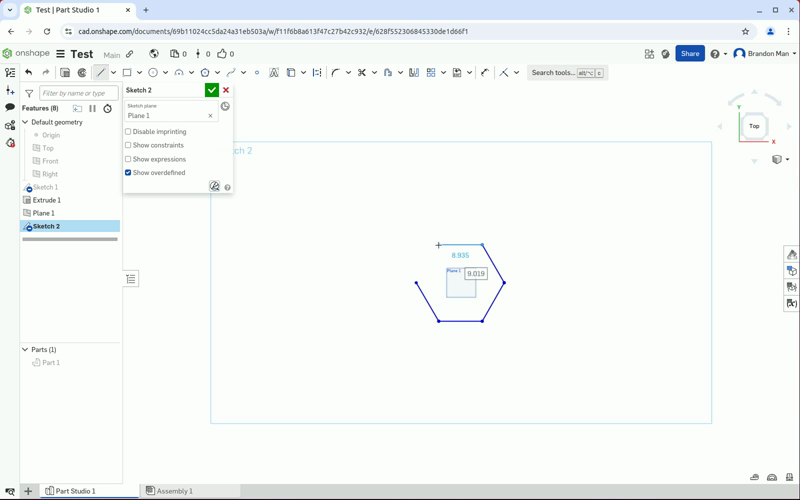
key_up(shift)
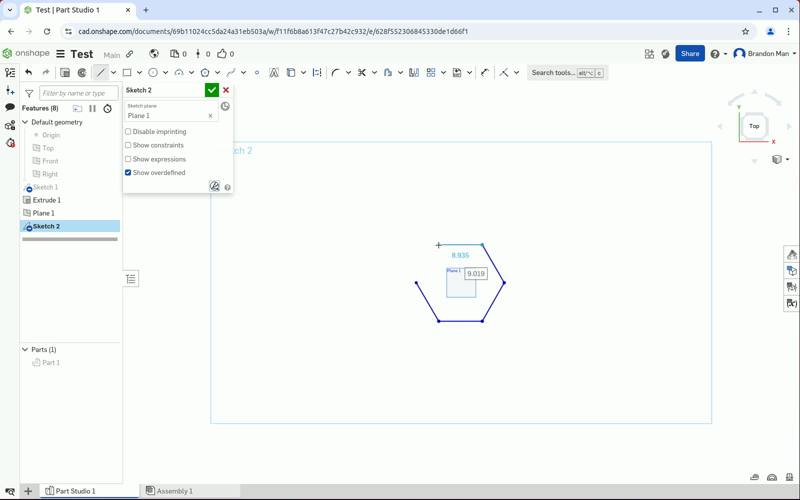
mouse_move(468, 244)
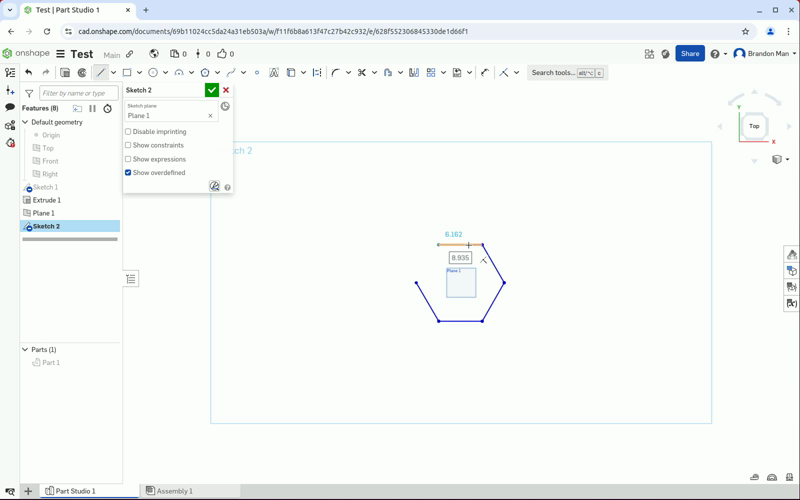
key_down(shift)
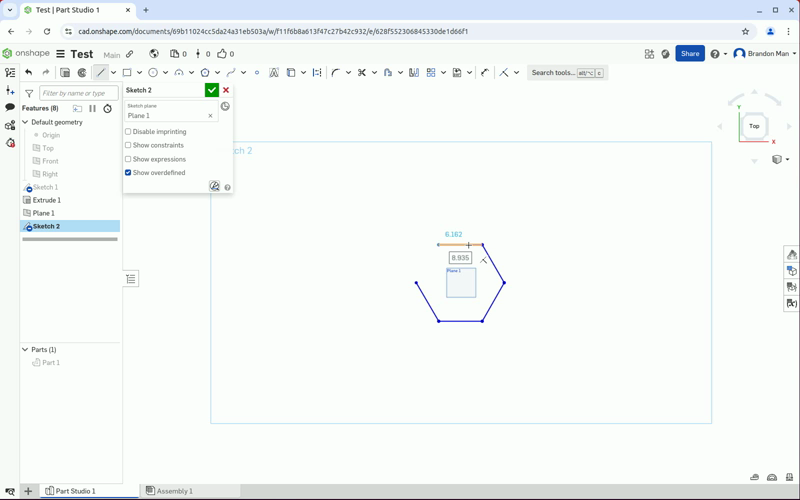
mouse_move(416, 282)
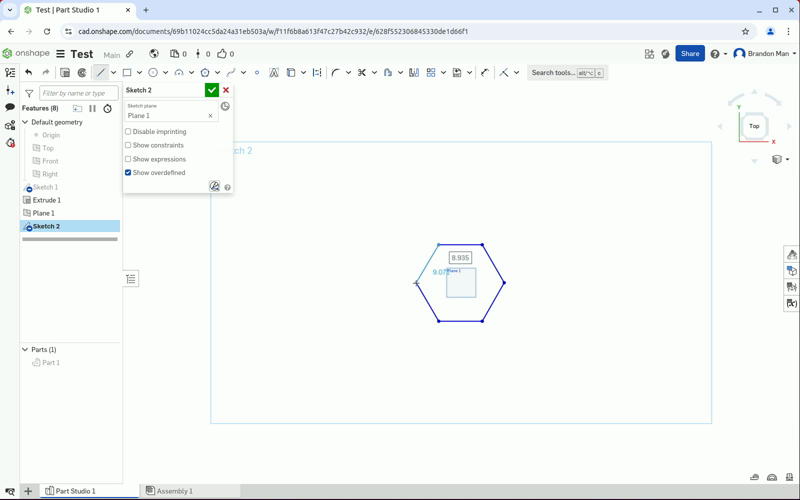
key_up(shift)
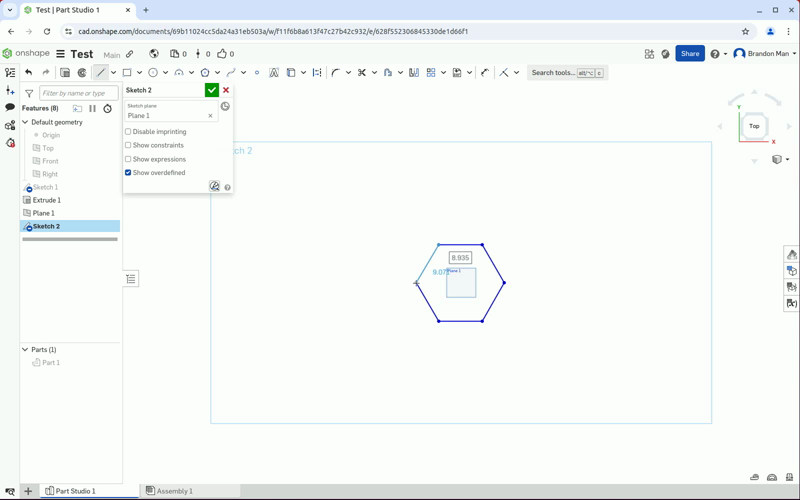
click(416, 282)
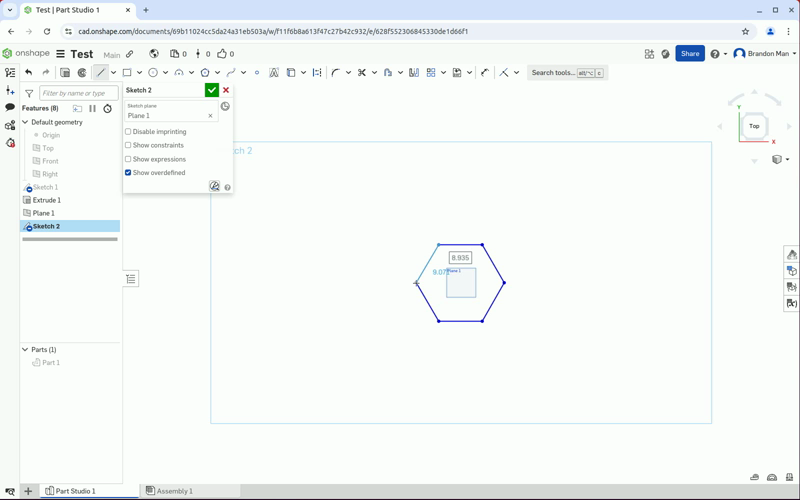
key(esc)
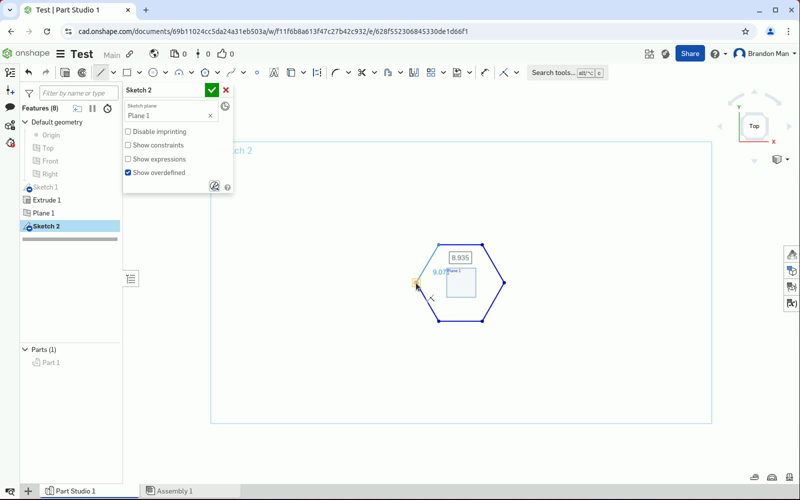
mouse_move(477, 256)
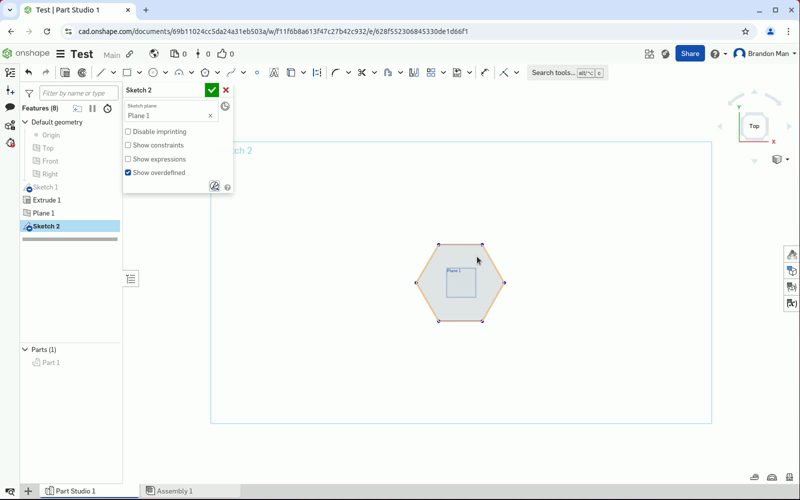
click(477, 256)
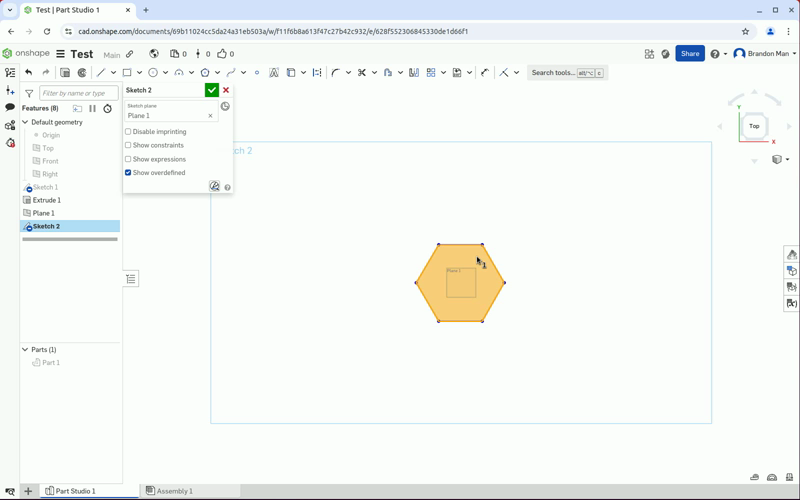
mouse_move(73, 352)
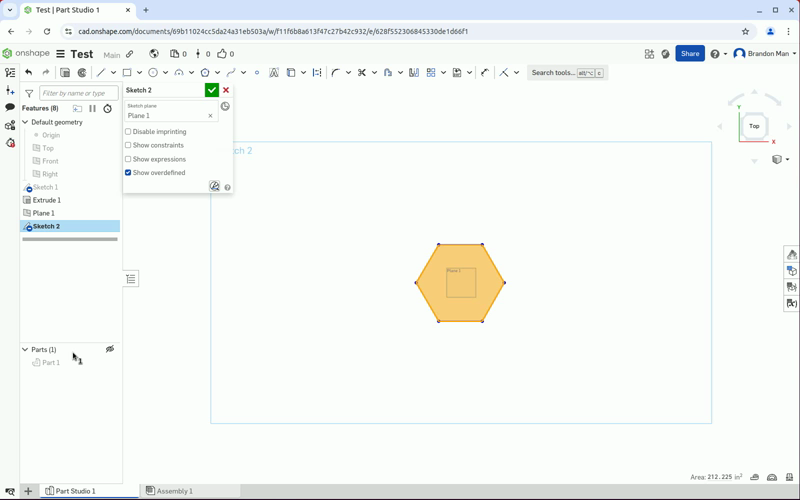
key(shift+y)
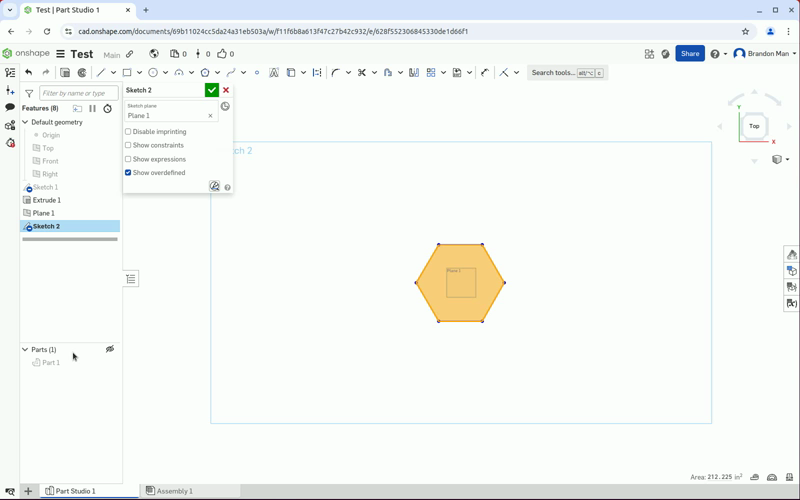
key(shift+e)
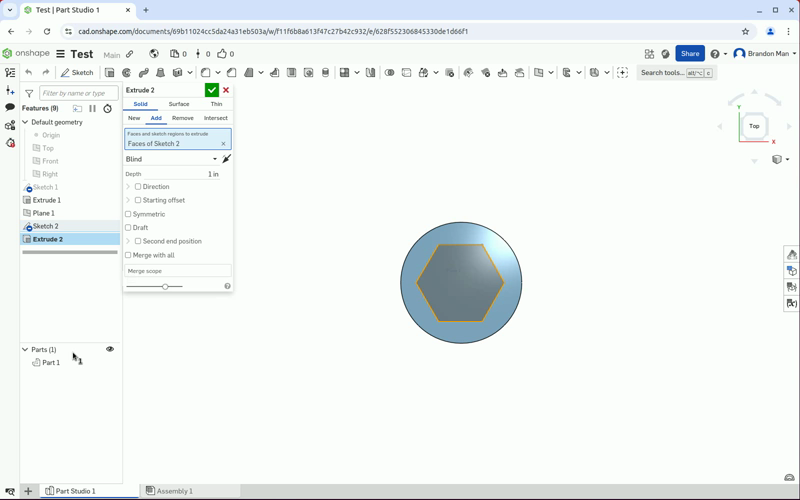
mouse_move(143, 106)
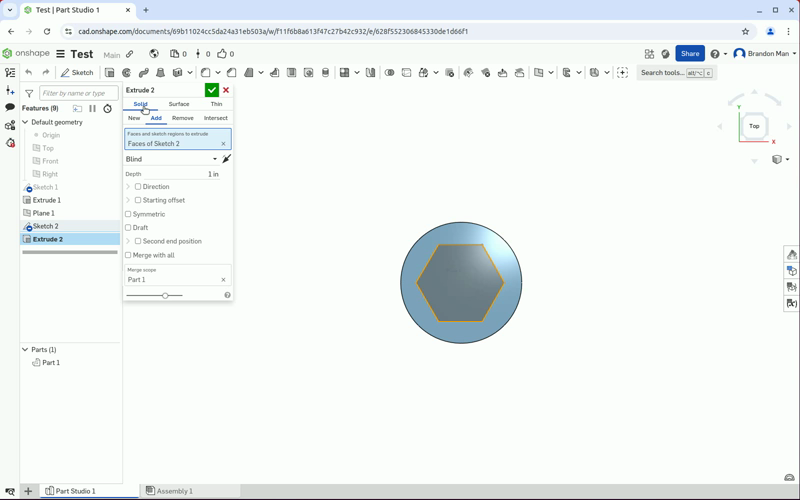
click(143, 106)
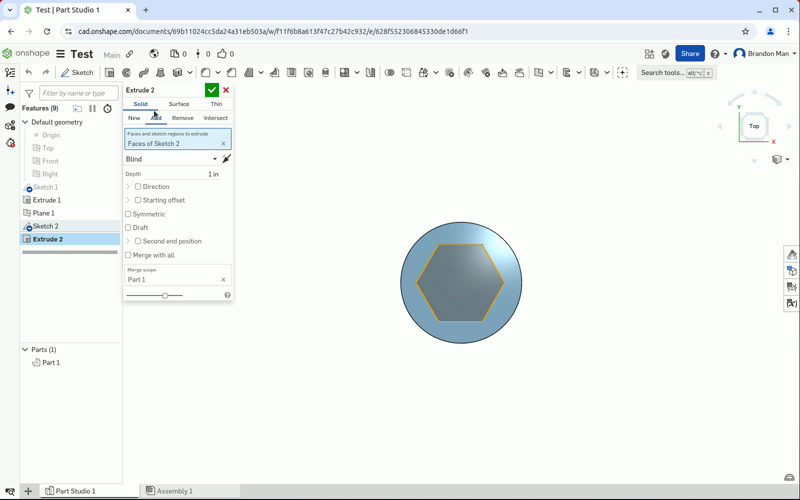
mouse_move(186, 120)
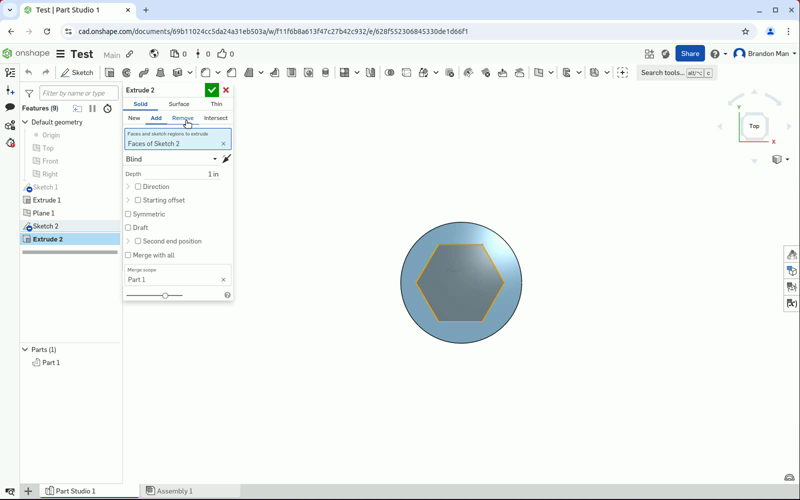
click(186, 120)
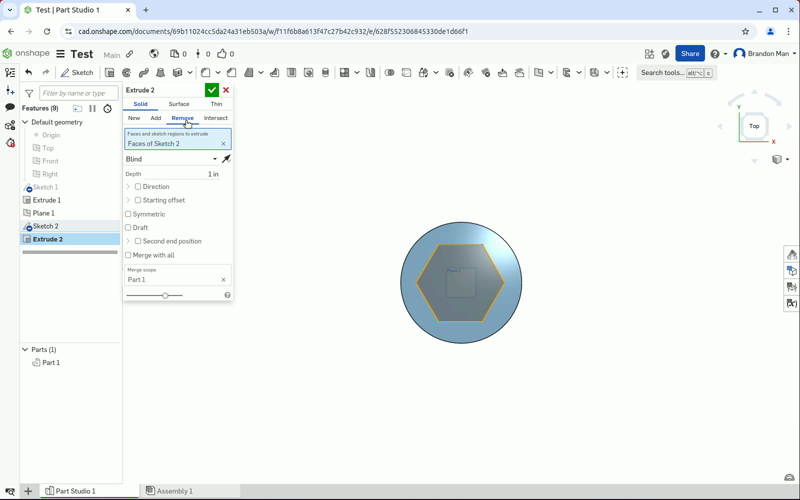
key(tab, 4)
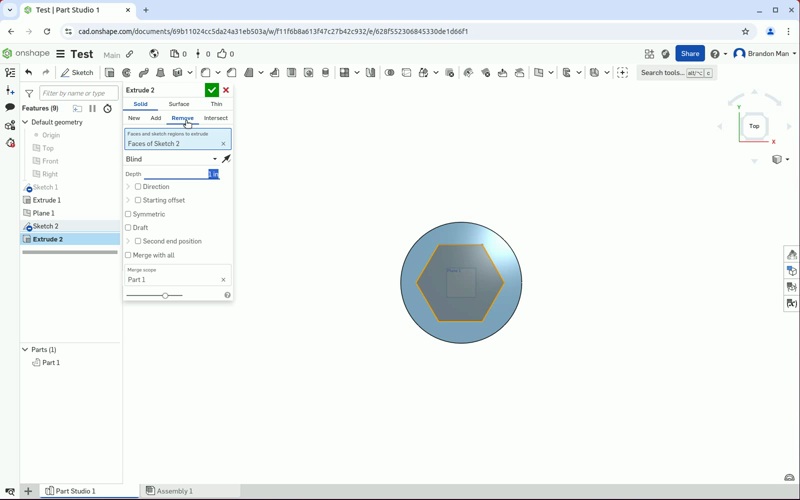
text(30.811)
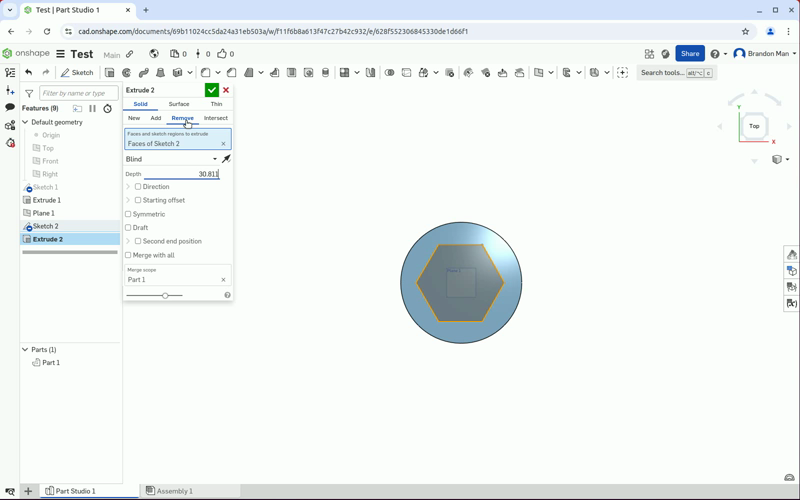
key(tab, 6)
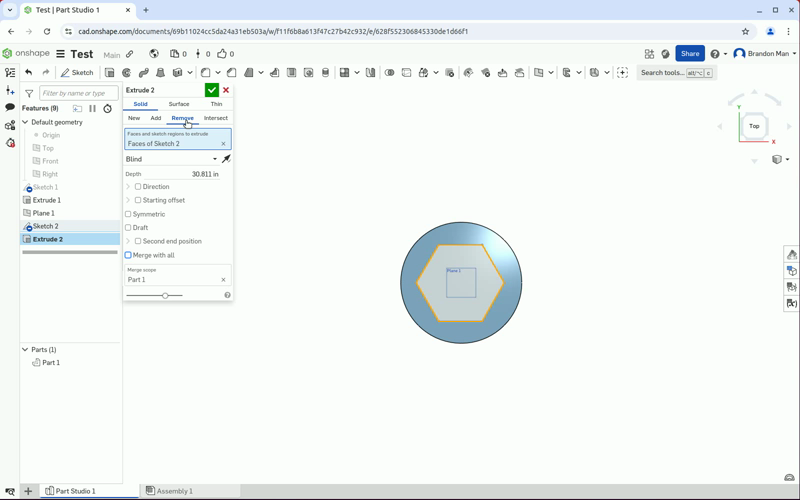
key(space)
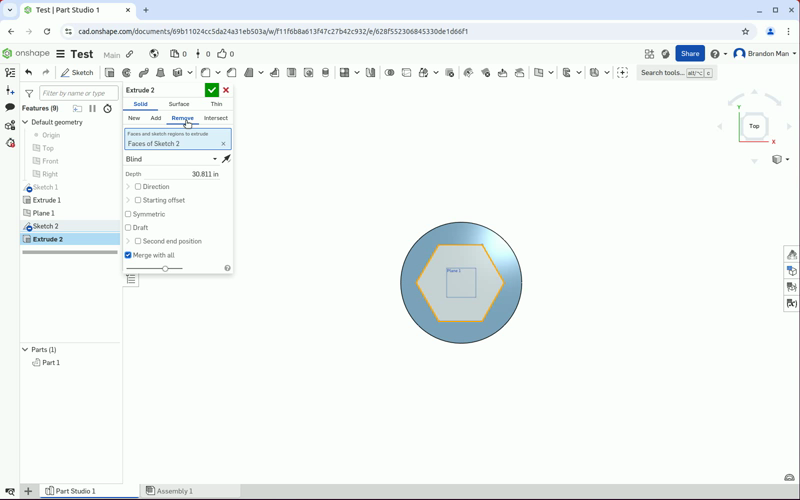
key(enter)
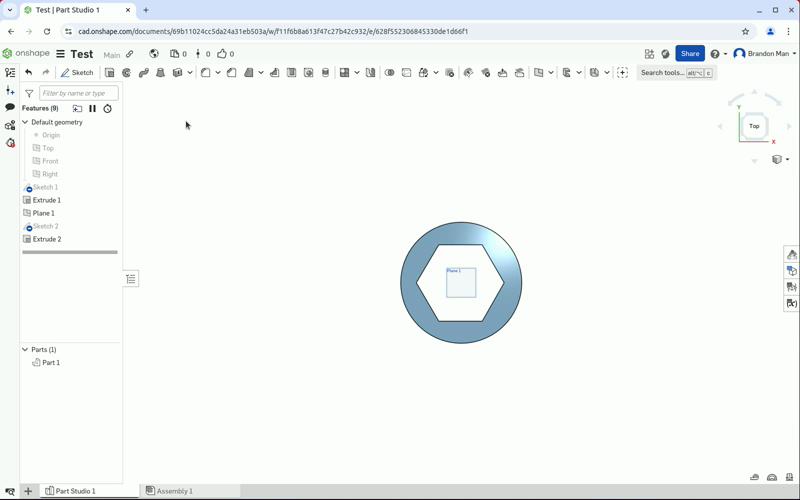
key(shift+h)
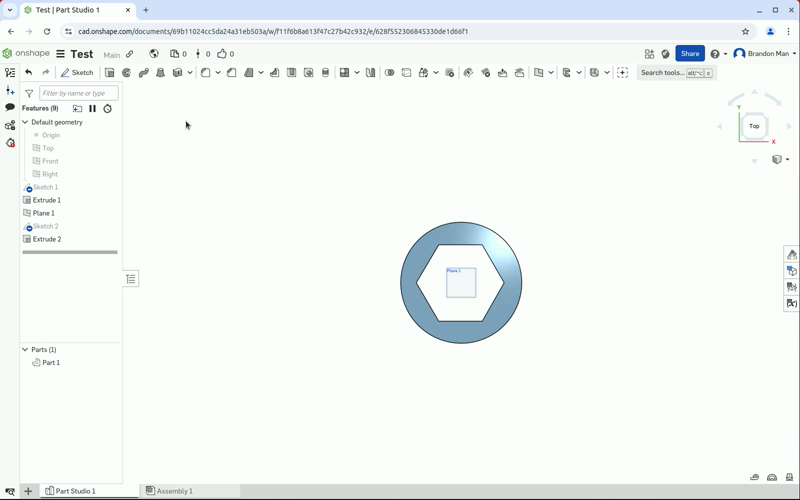
key(shift+h)
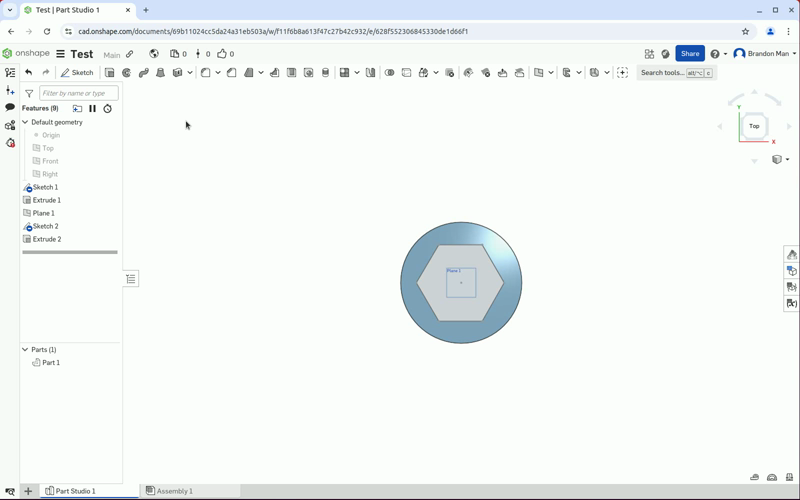
key(shift+7)
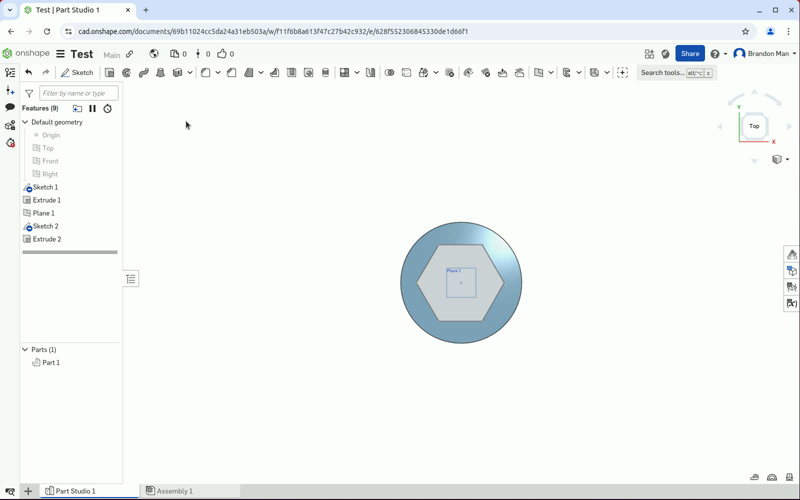
key(up, 3)
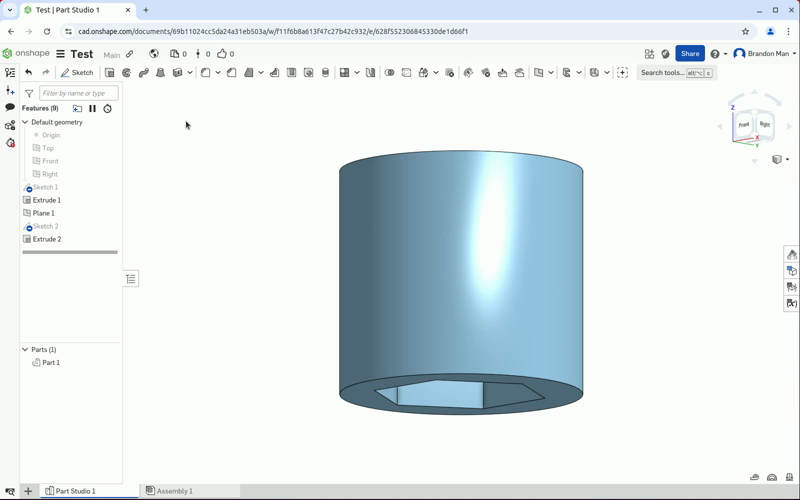
key(left, 3)
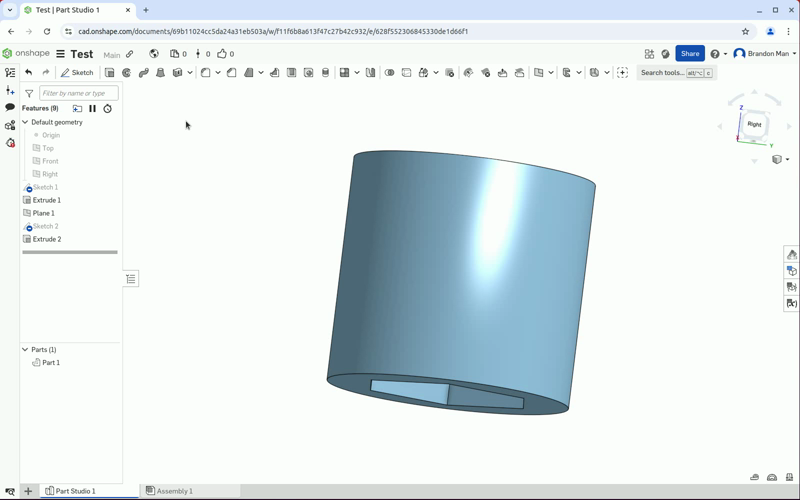
key(right, 3)
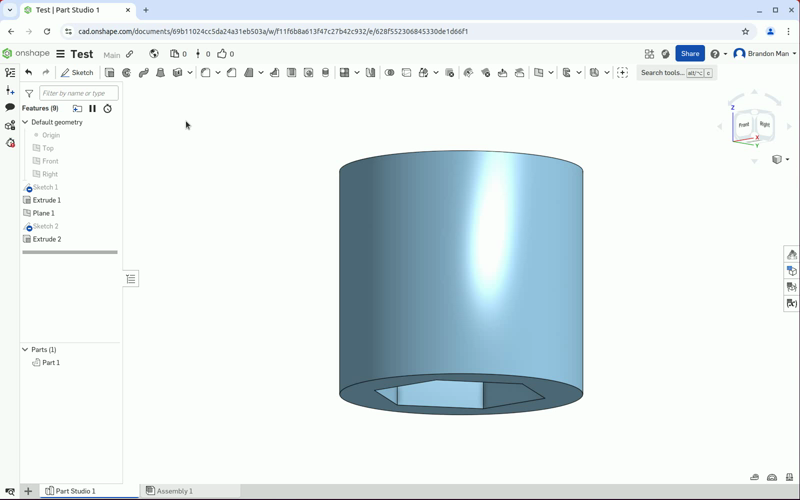
key(down, 3)
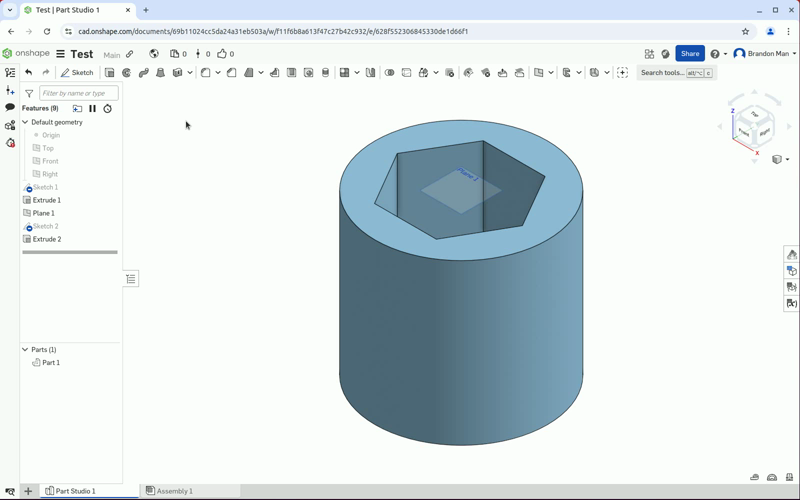
mouse_move(73, 189)
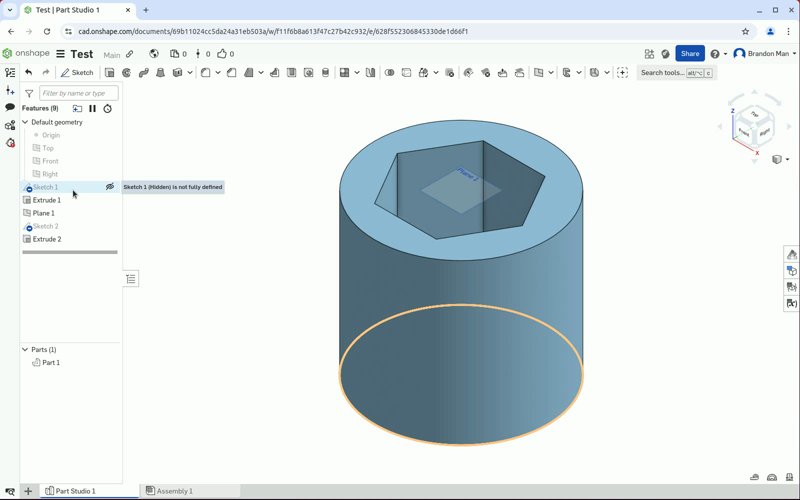
click(73, 189)